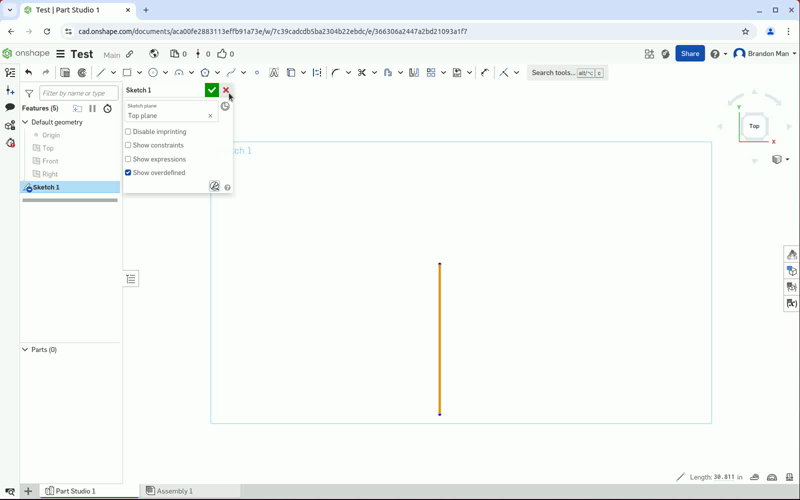
key(shift+h)
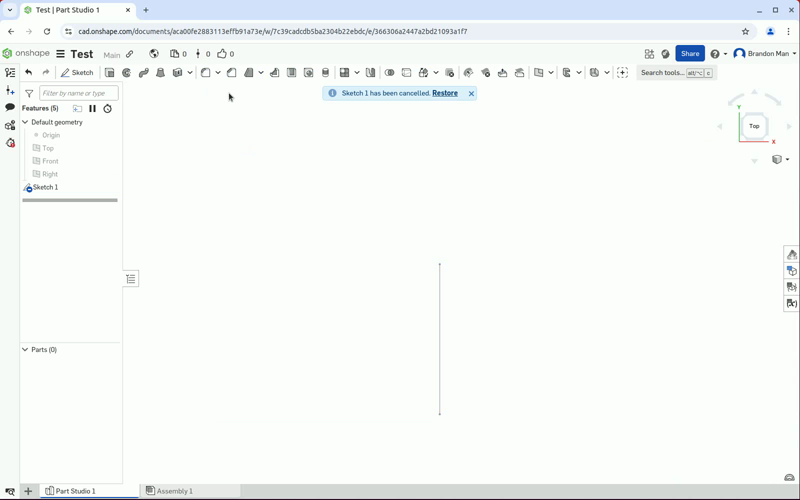
key(shift+s)
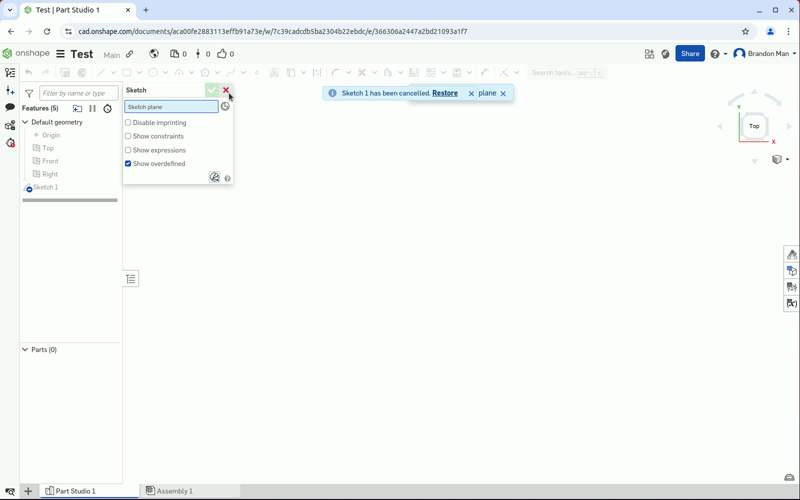
mouse_move(73, 150)
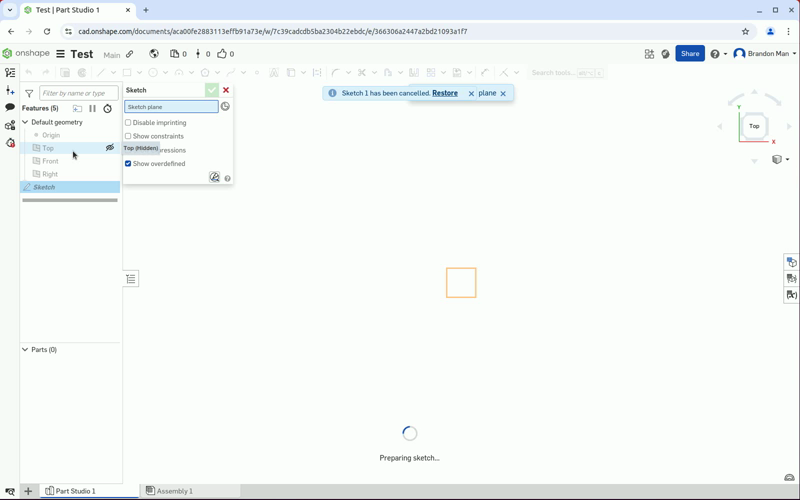
click(73, 150)
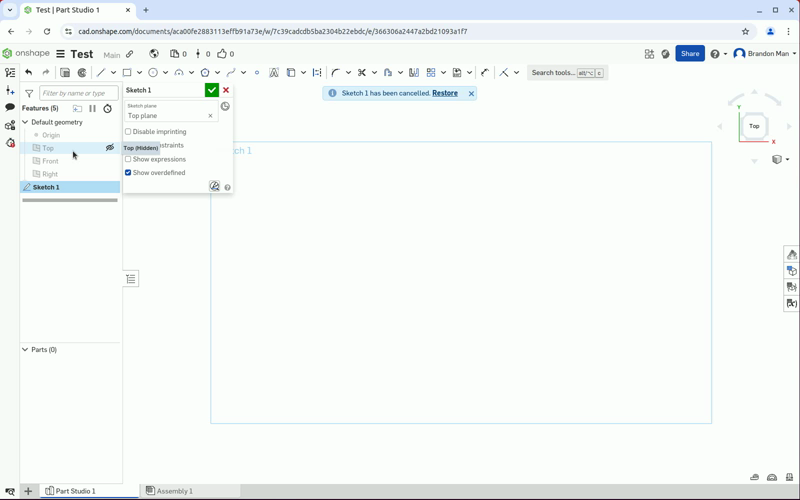
mouse_move(73, 352)
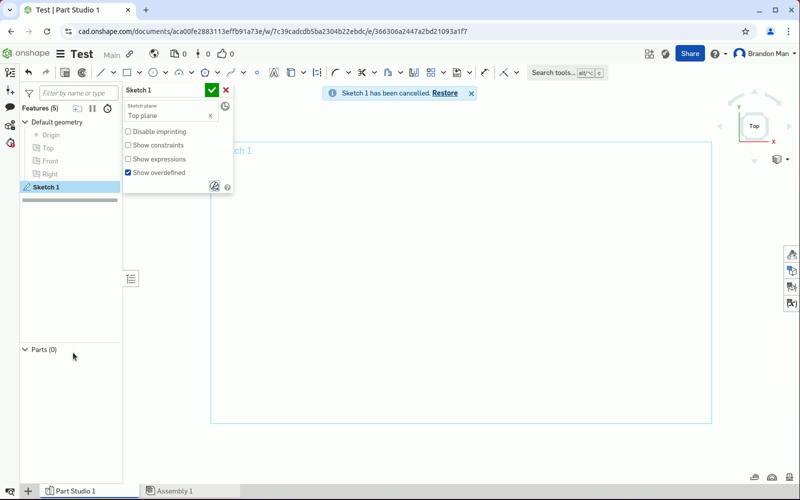
key(y)
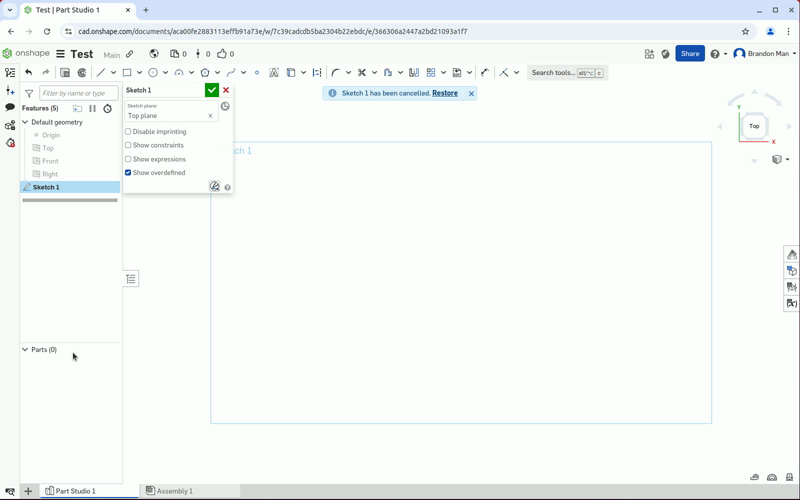
key(c)
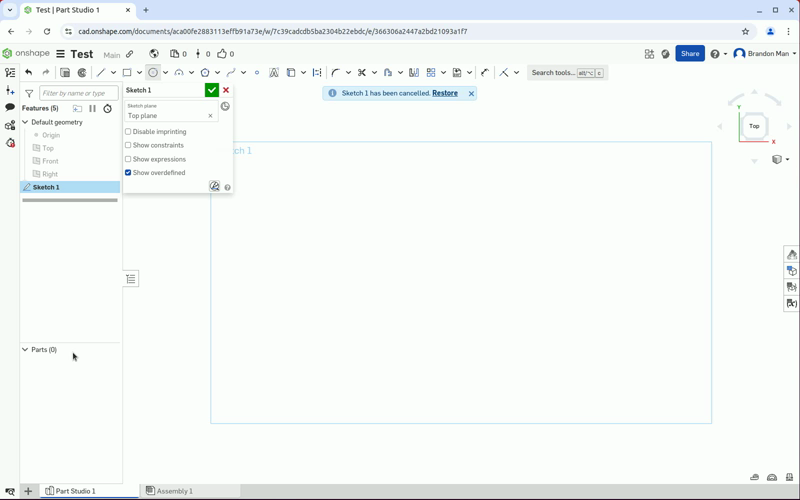
key_down(shift)
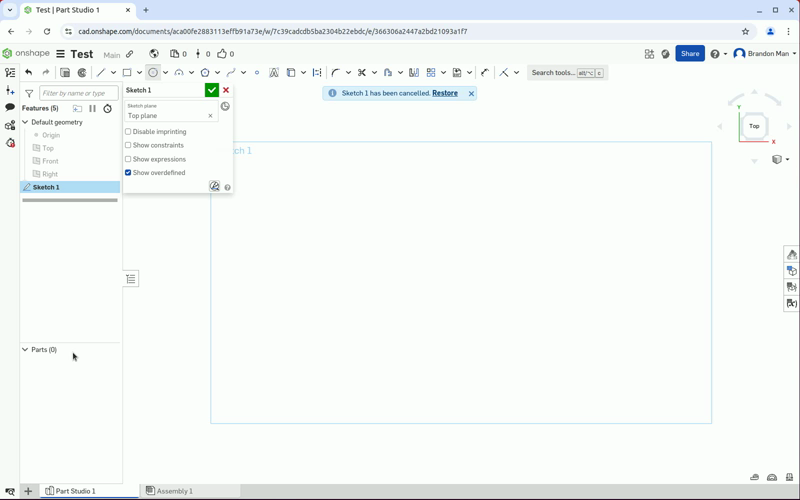
mouse_move(460, 282)
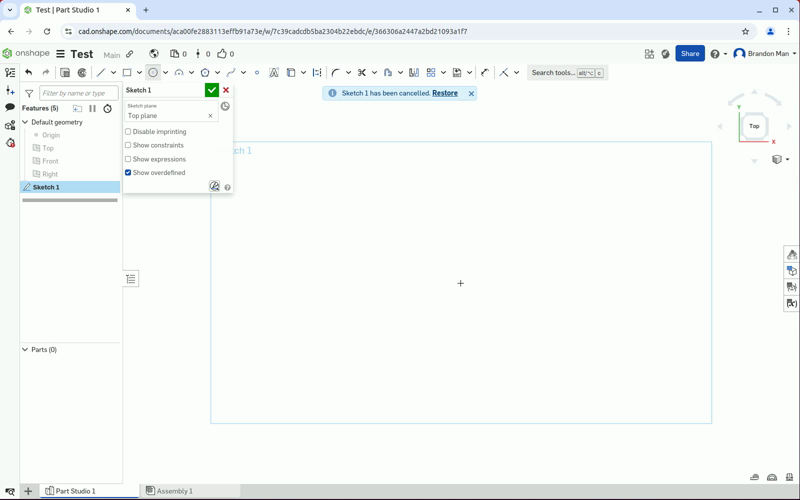
click(460, 282)
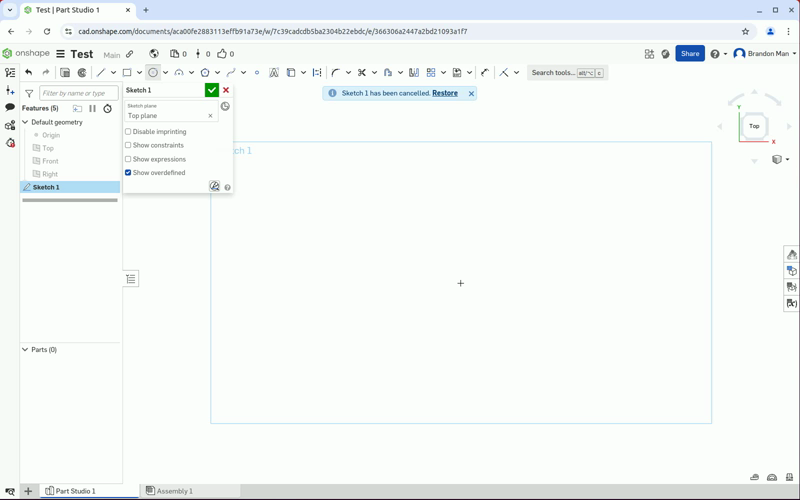
key_up(shift)
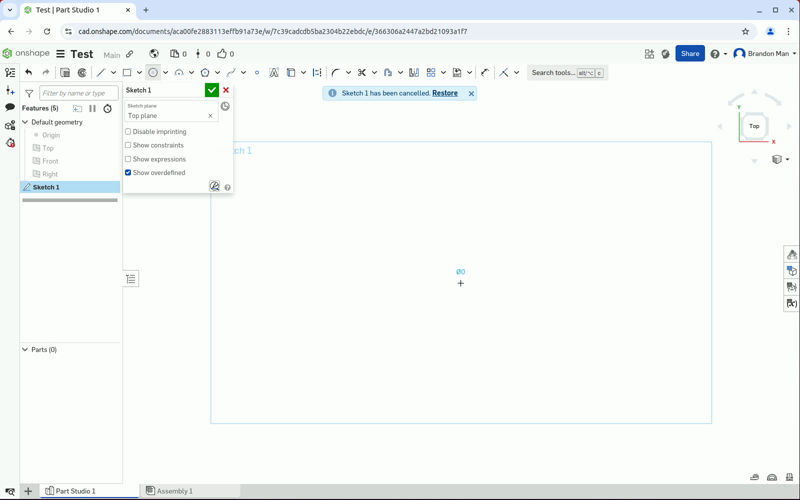
mouse_move(535, 282)
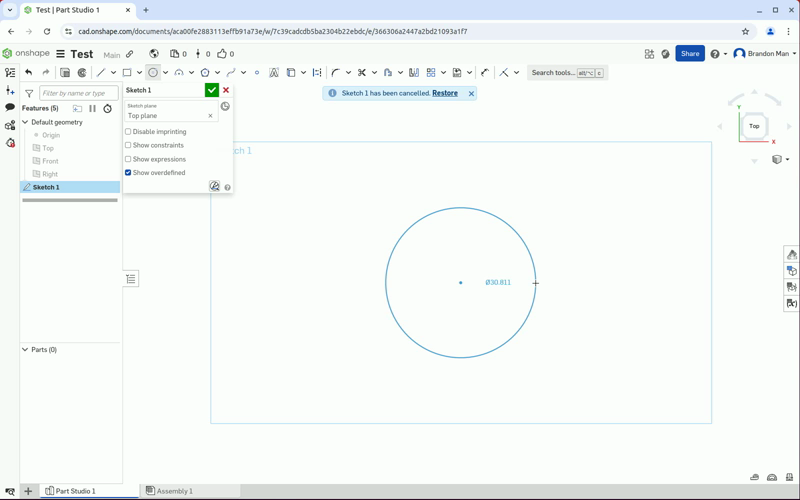
click(535, 282)
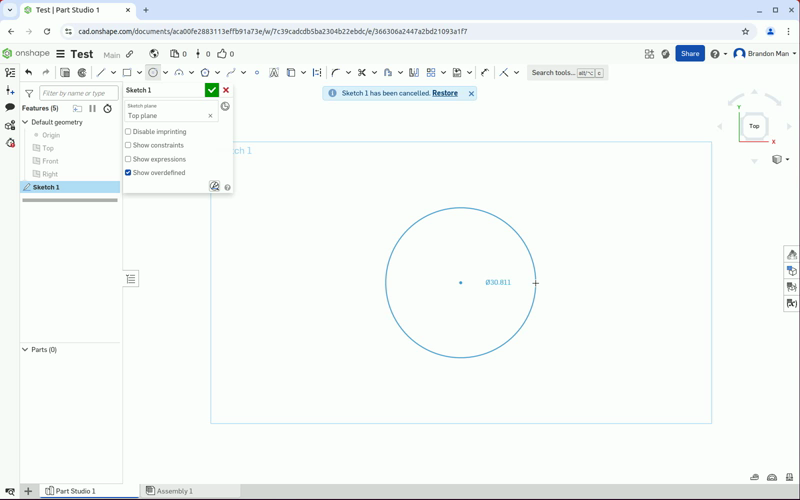
key(esc)
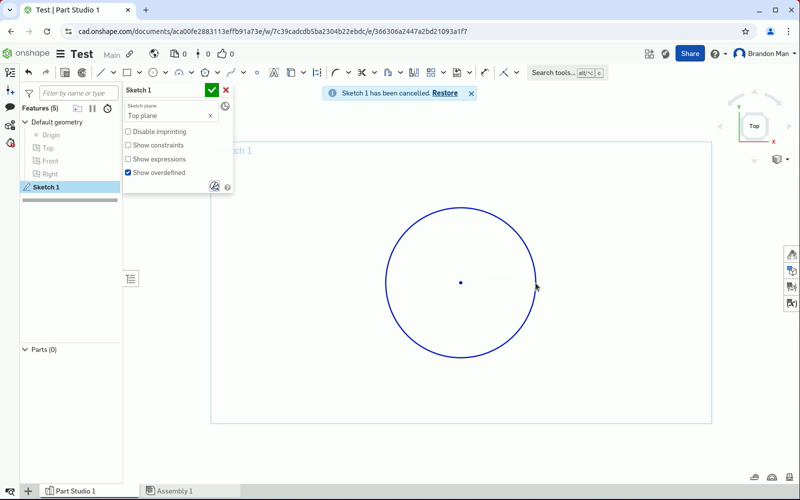
key(c)
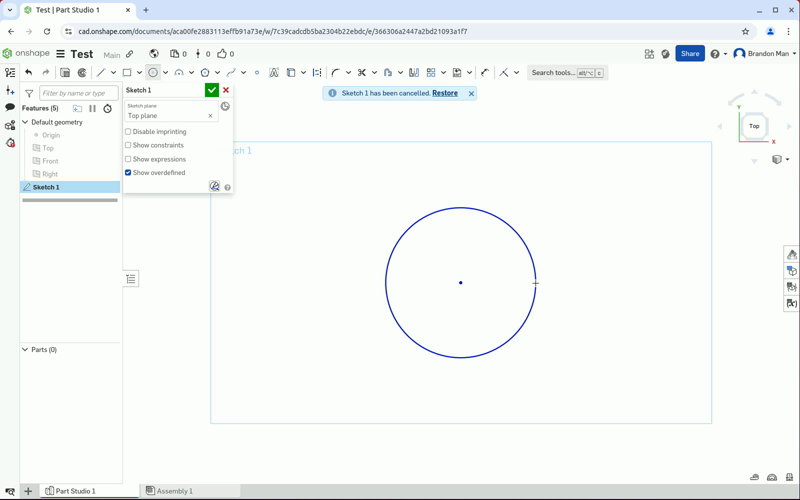
key_down(shift)
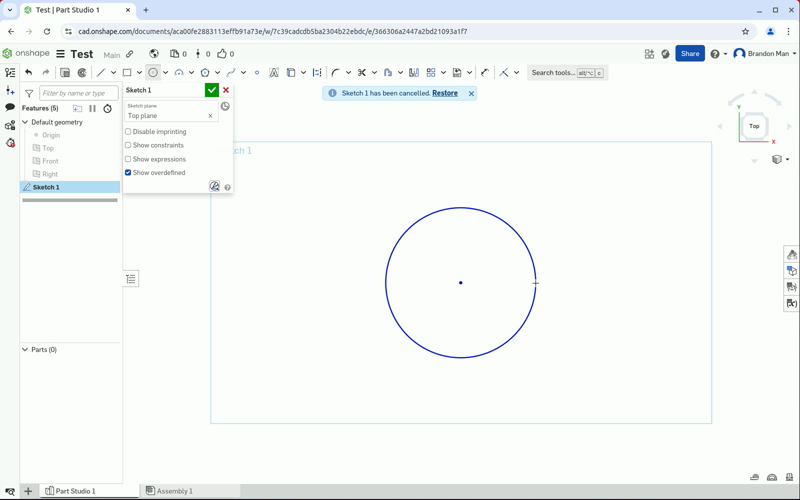
mouse_move(460, 282)
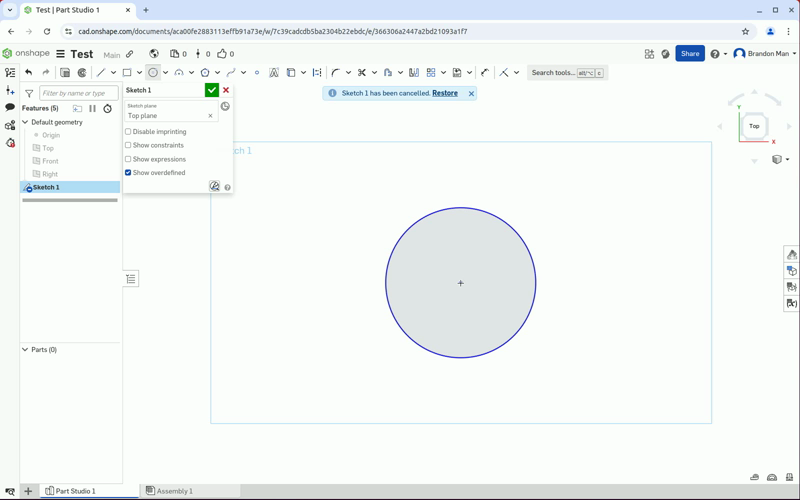
click(460, 282)
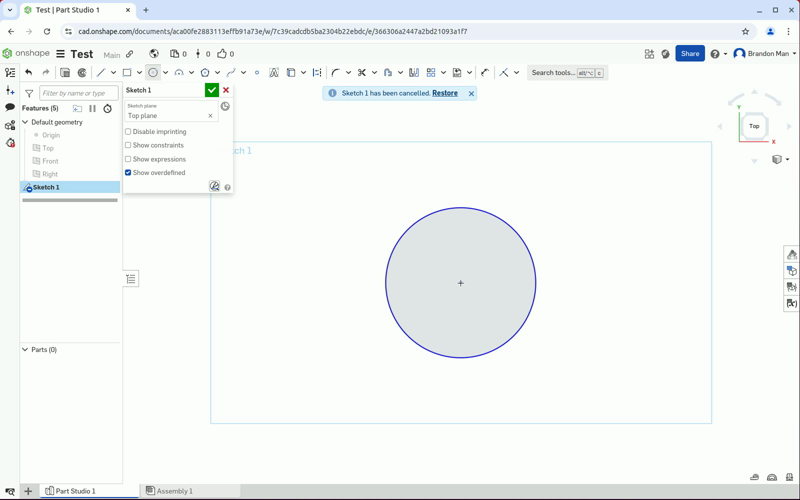
key_up(shift)
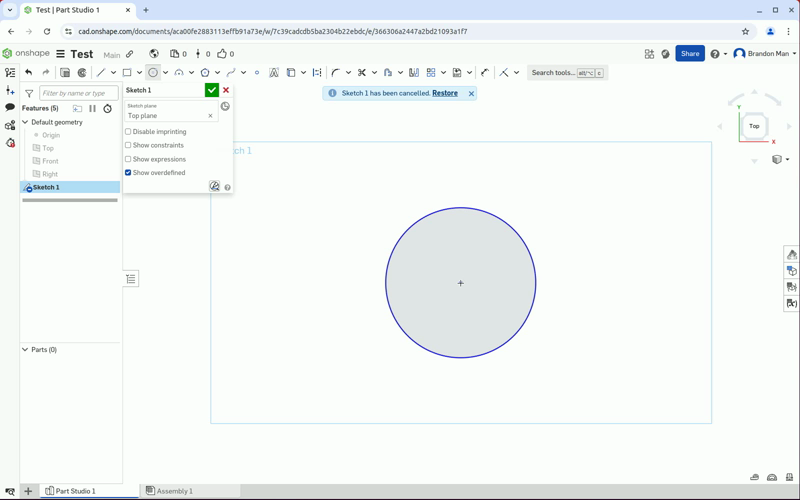
mouse_move(470, 282)
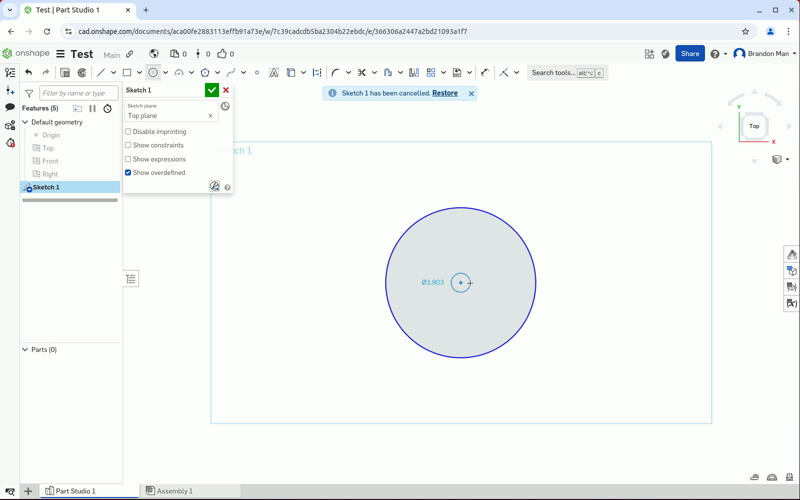
click(470, 282)
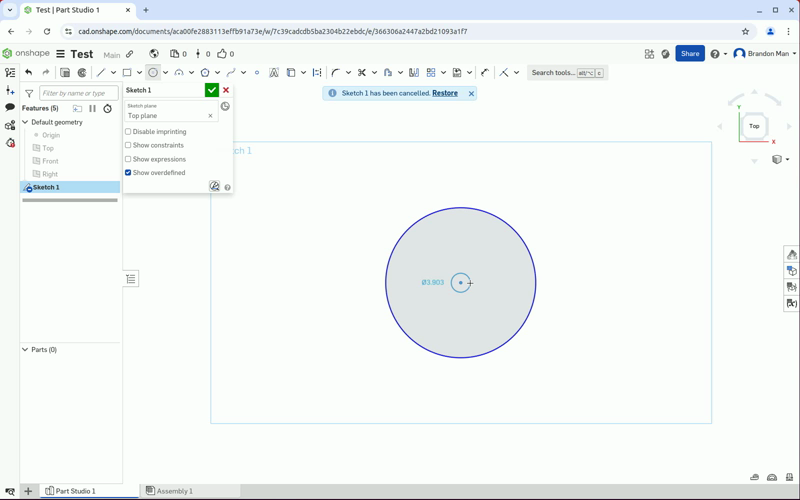
key(esc)
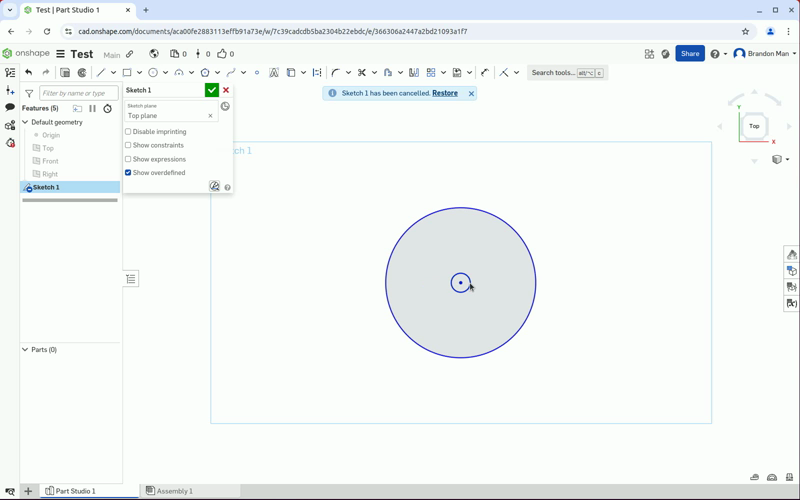
mouse_move(498, 255)
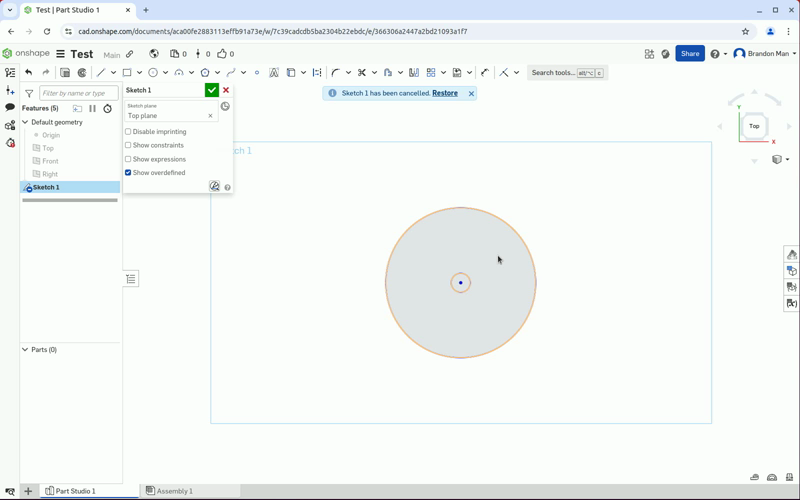
click(498, 255)
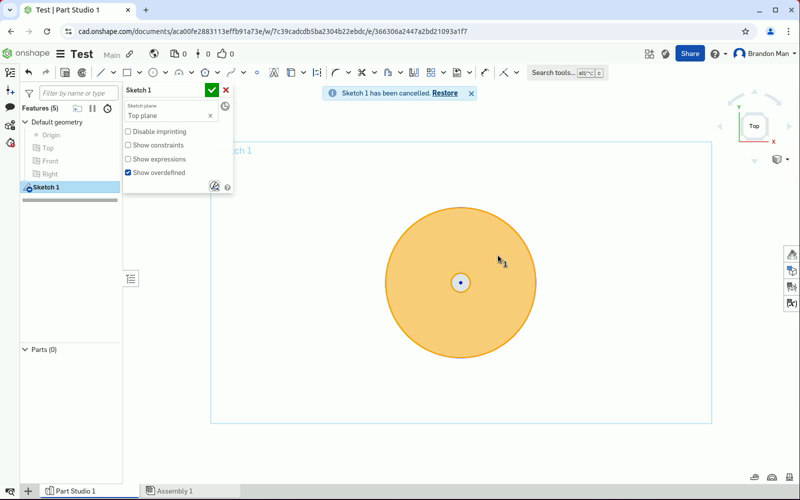
mouse_move(73, 352)
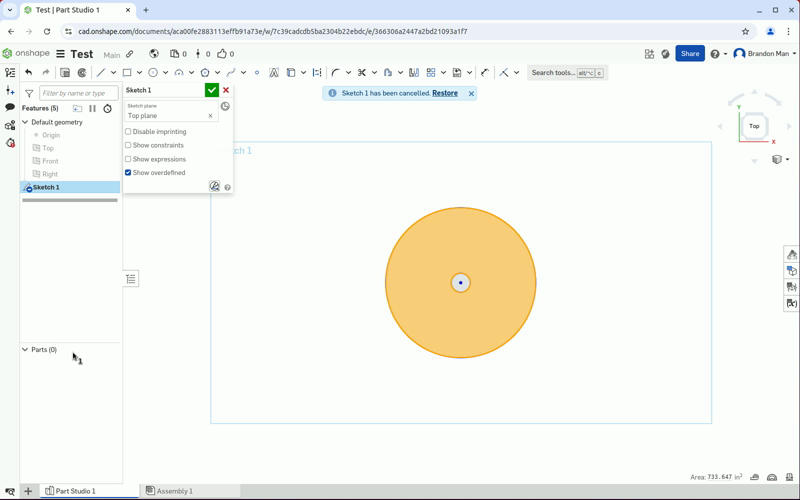
key(shift+y)
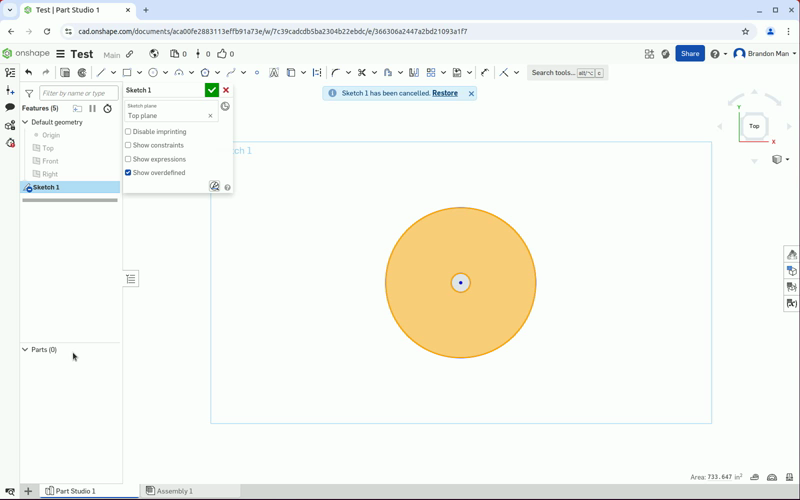
key(shift+e)
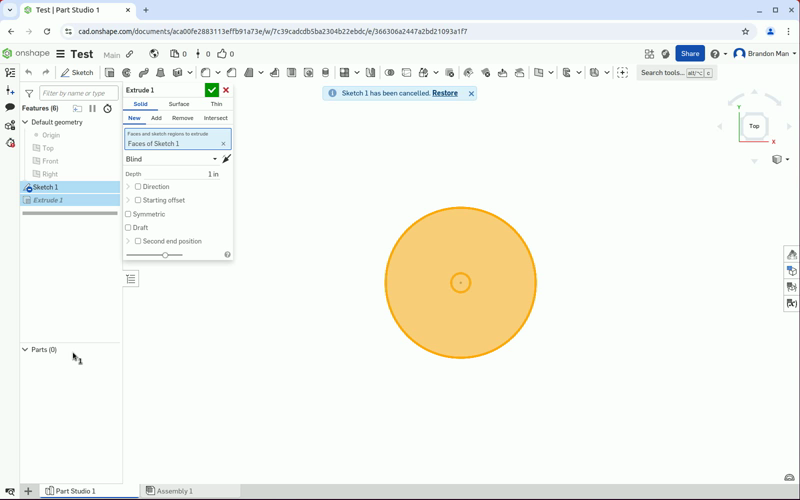
mouse_move(143, 106)
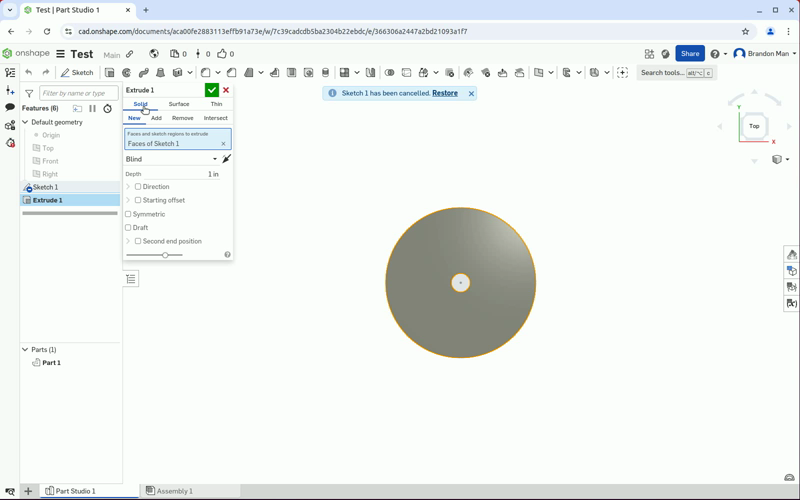
click(143, 106)
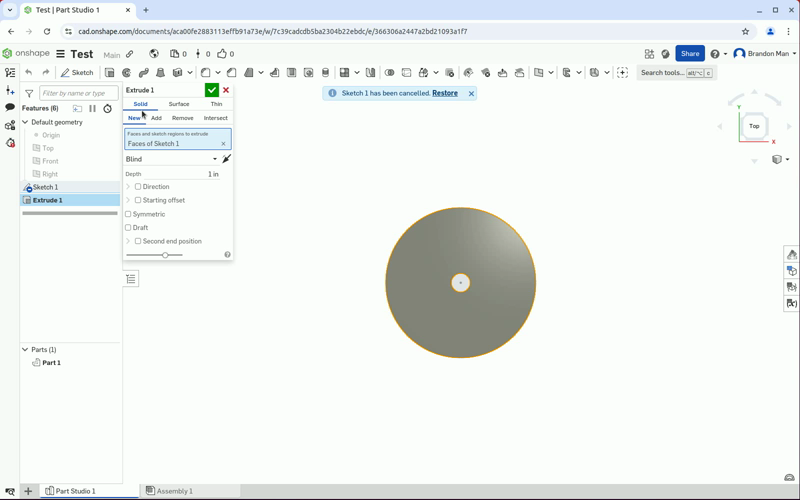
mouse_move(137, 120)
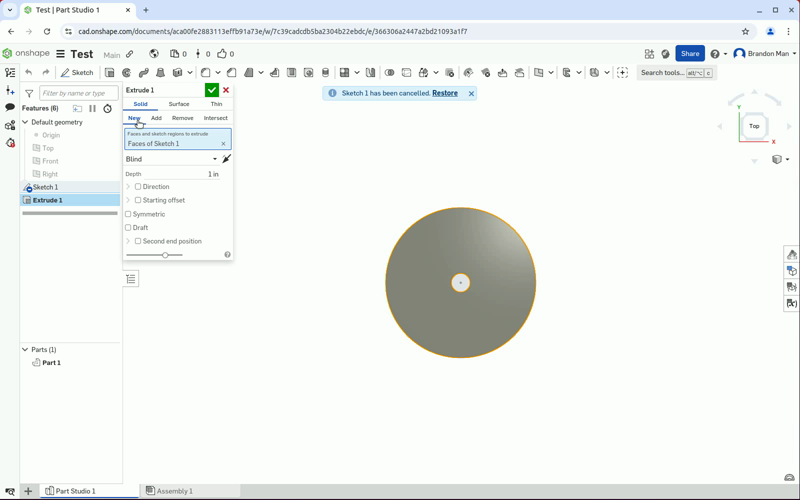
click(137, 120)
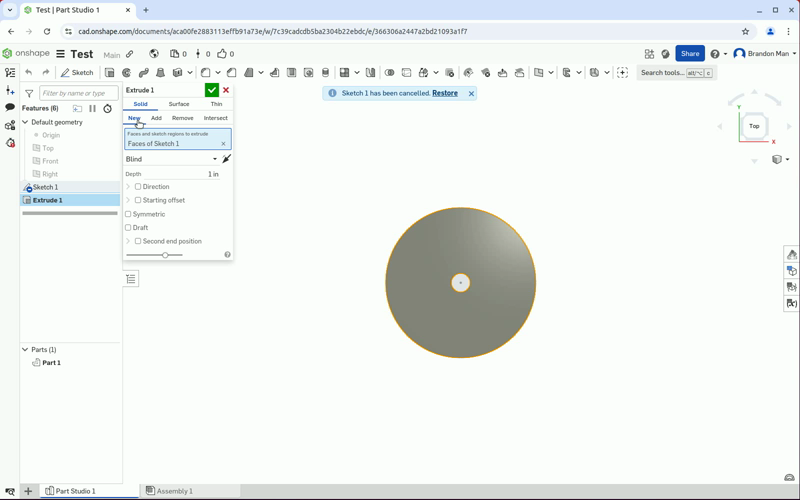
key(tab, 4)
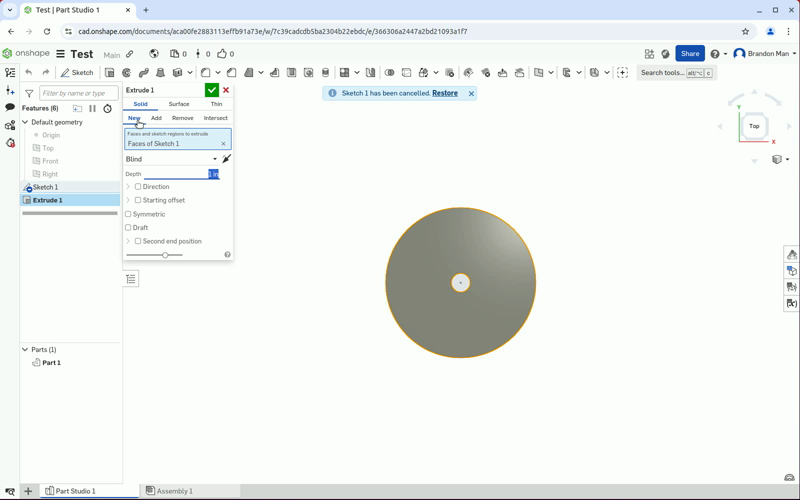
text(15.405)
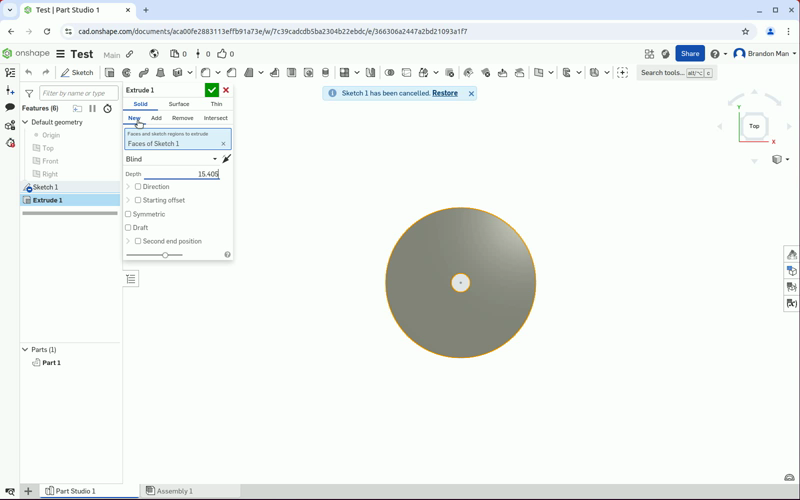
key(enter)
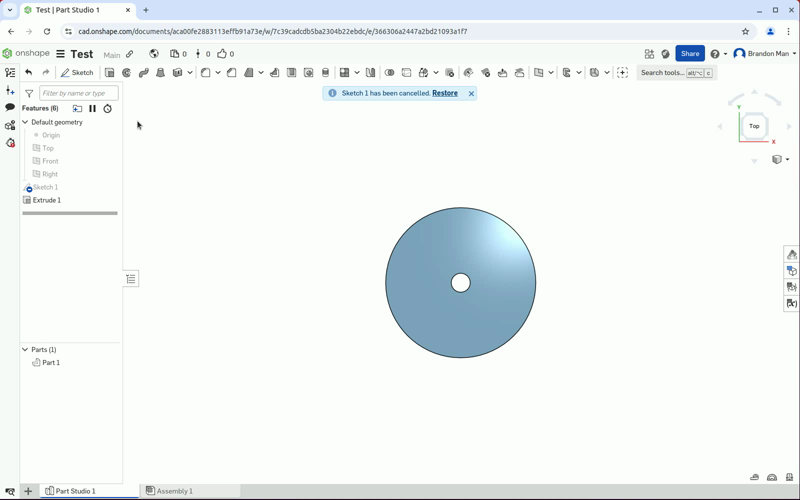
key(shift+h)
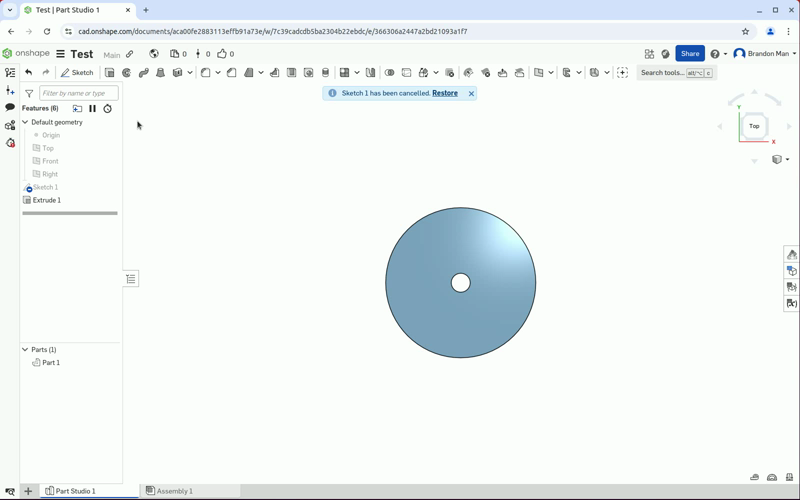
key(shift+h)
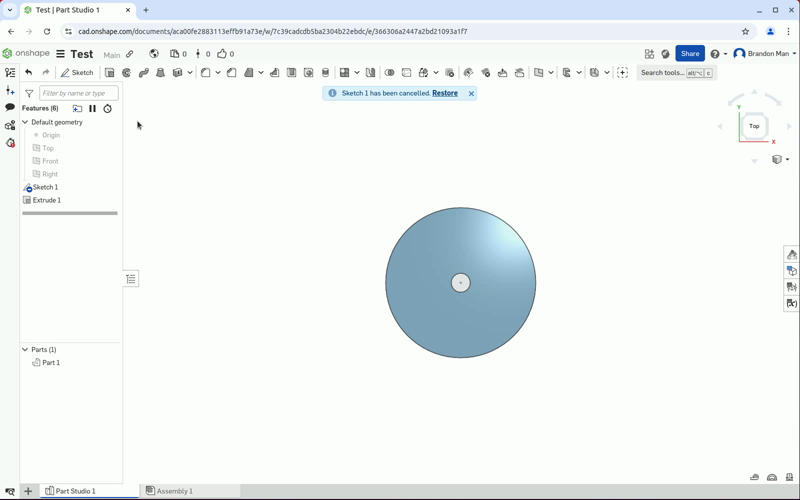
mouse_move(73, 189)
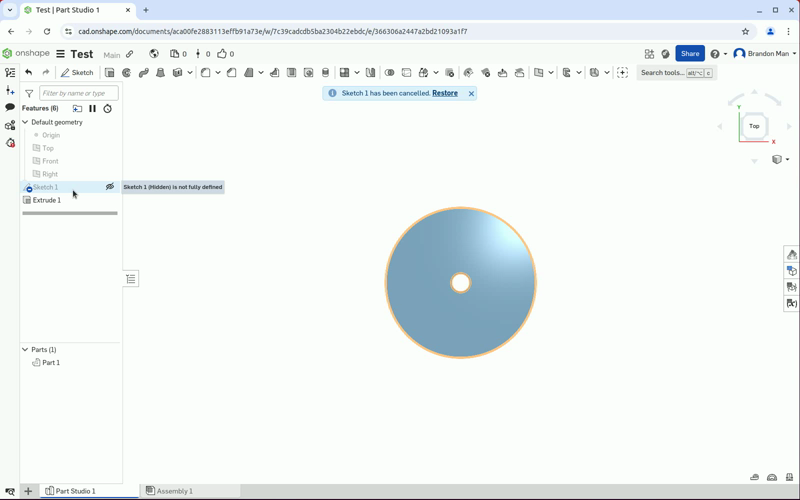
click(73, 189)
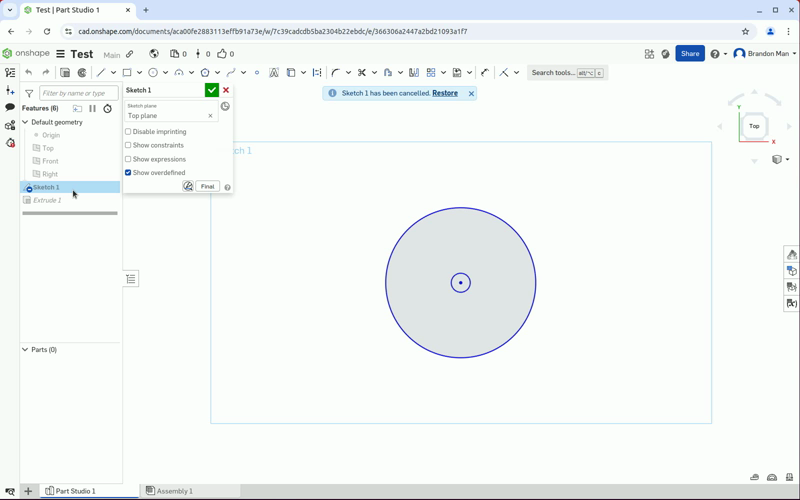
mouse_move(229, 92)
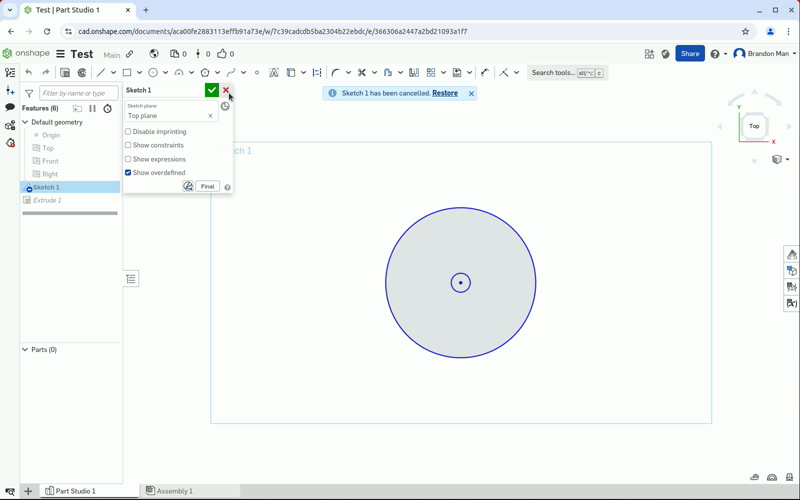
click(229, 92)
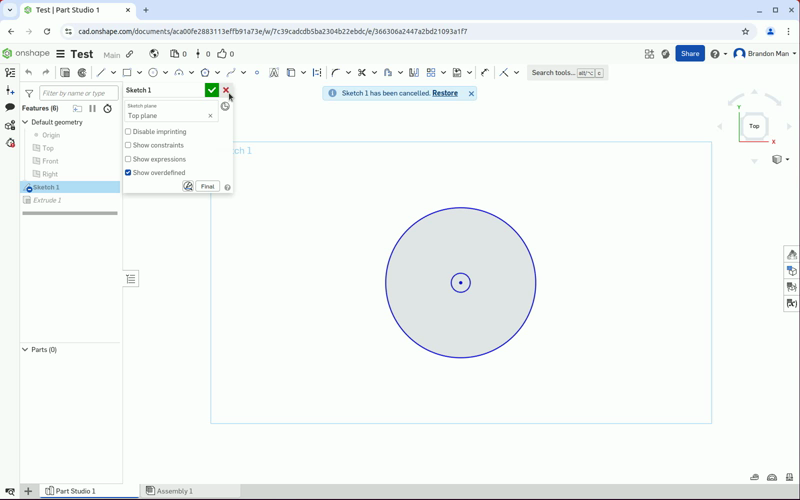
key(shift+s)
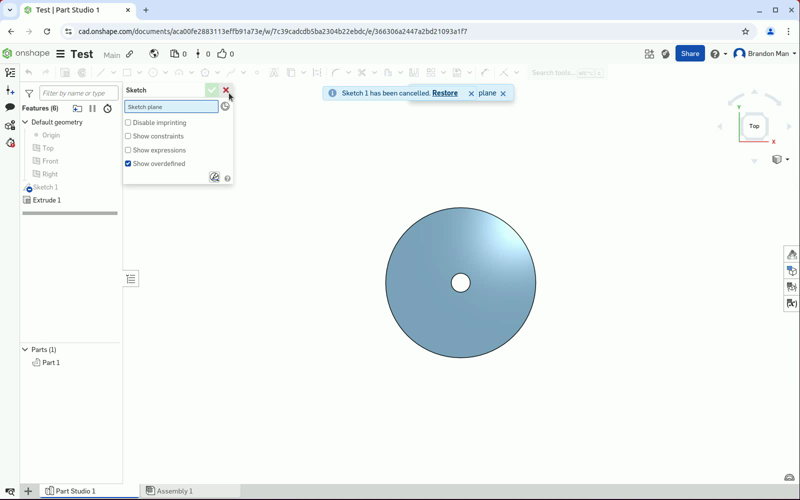
mouse_move(73, 150)
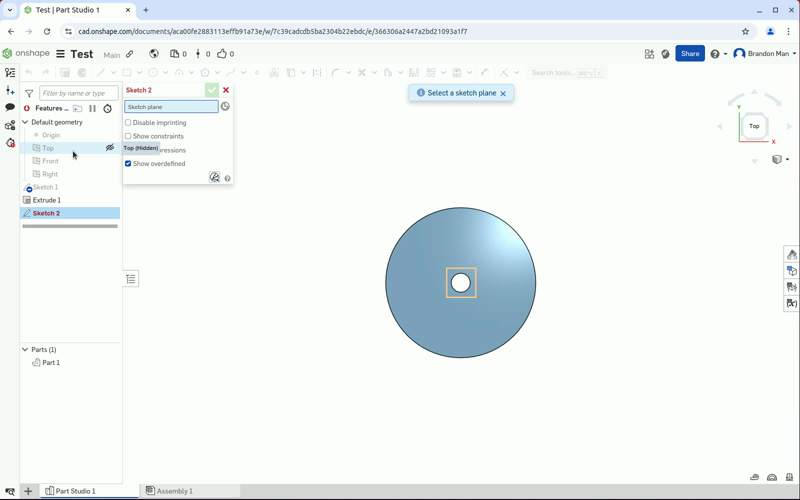
click(73, 150)
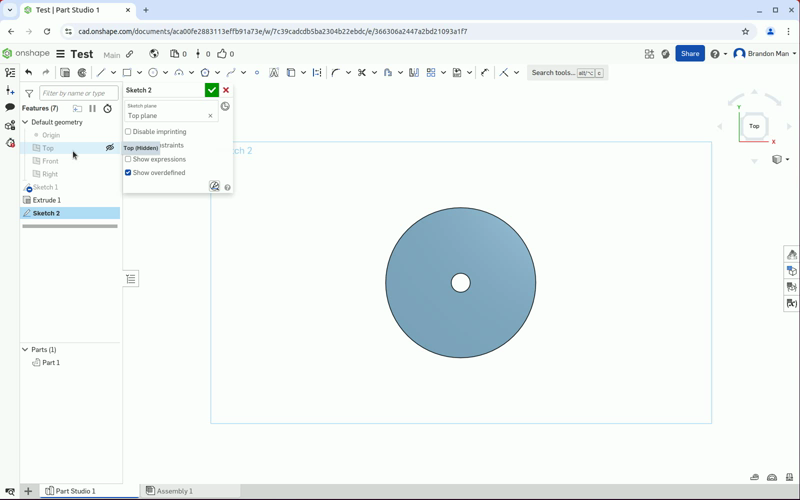
mouse_move(73, 352)
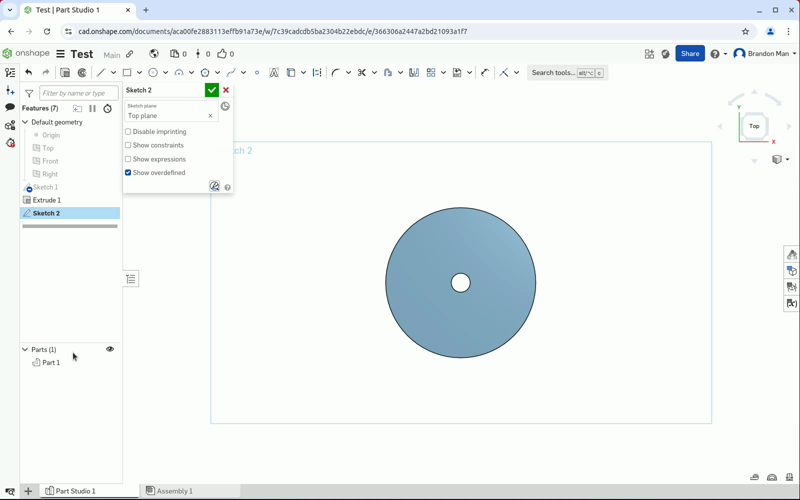
key(y)
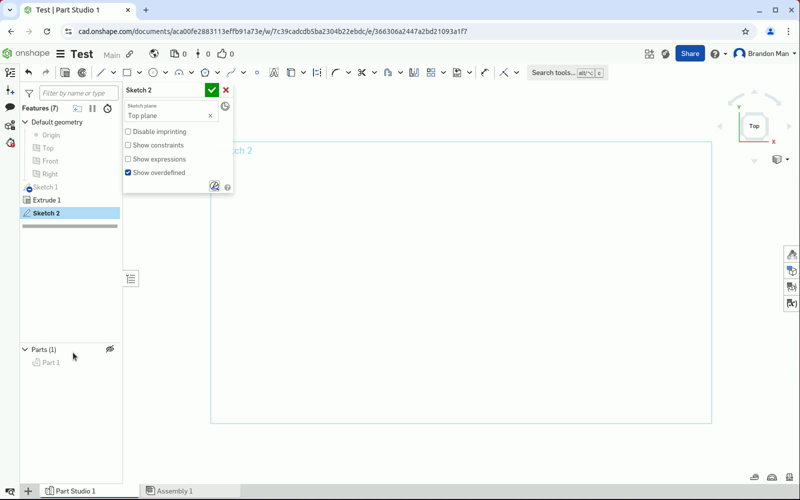
key(a)
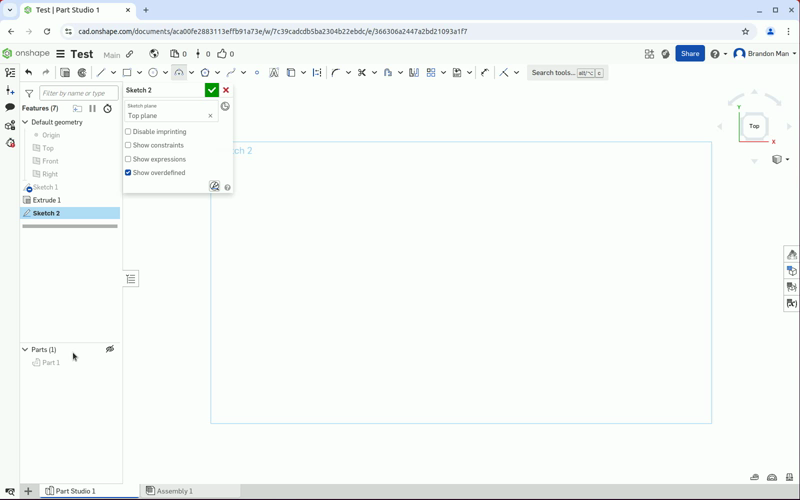
key_down(shift)
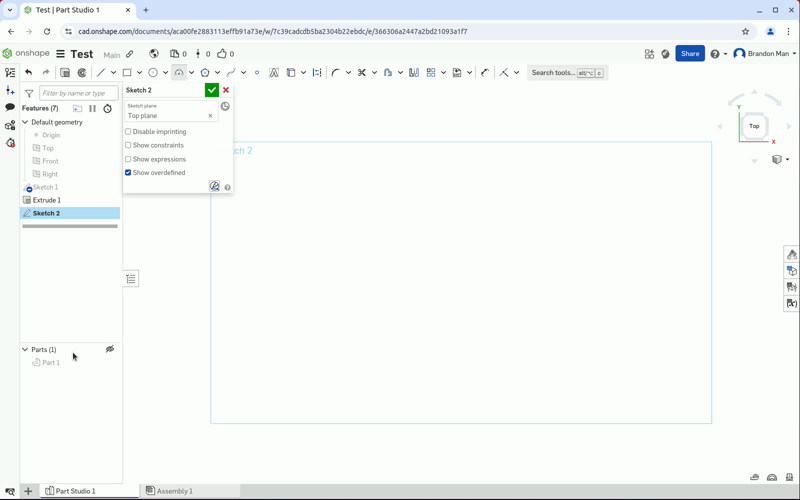
mouse_move(385, 282)
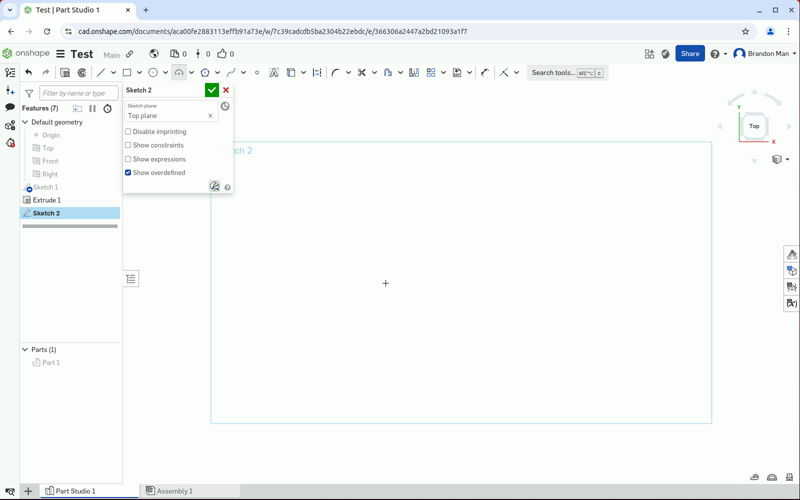
click(385, 282)
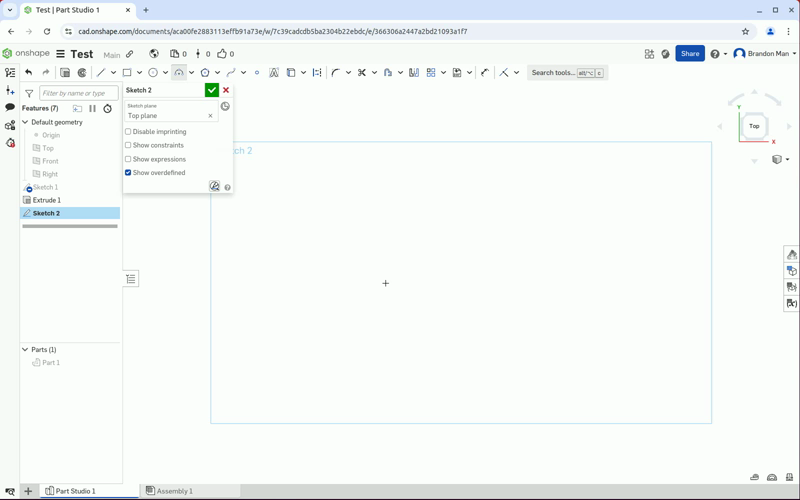
key_up(shift)
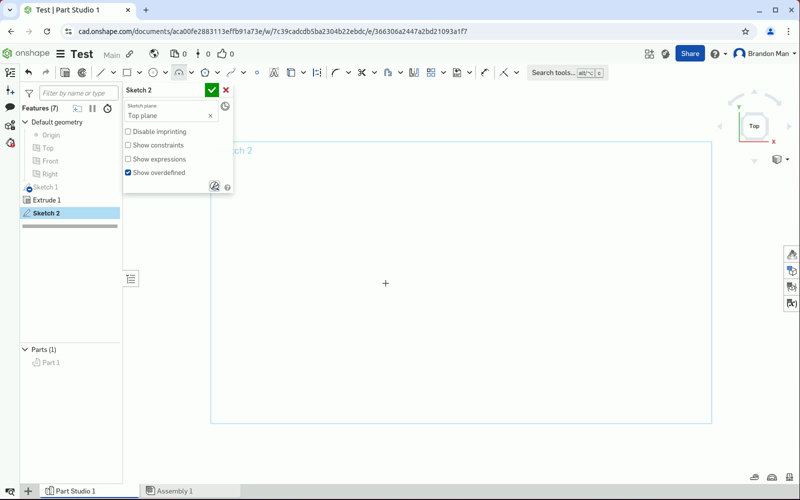
key_down(shift)
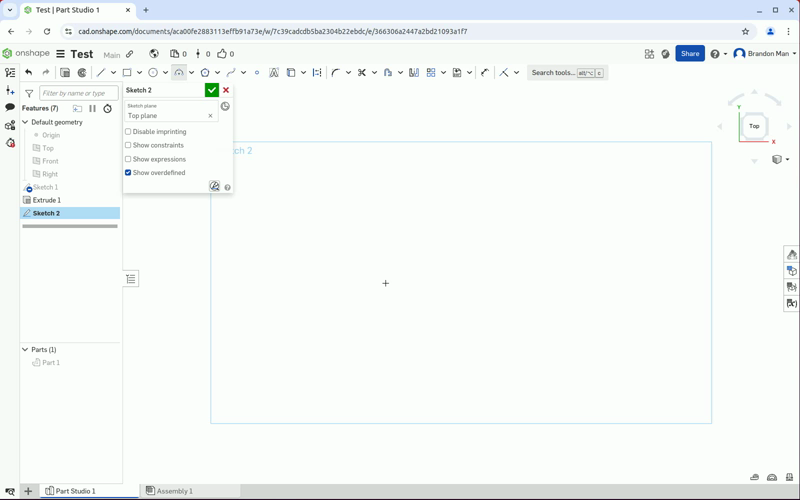
mouse_move(460, 208)
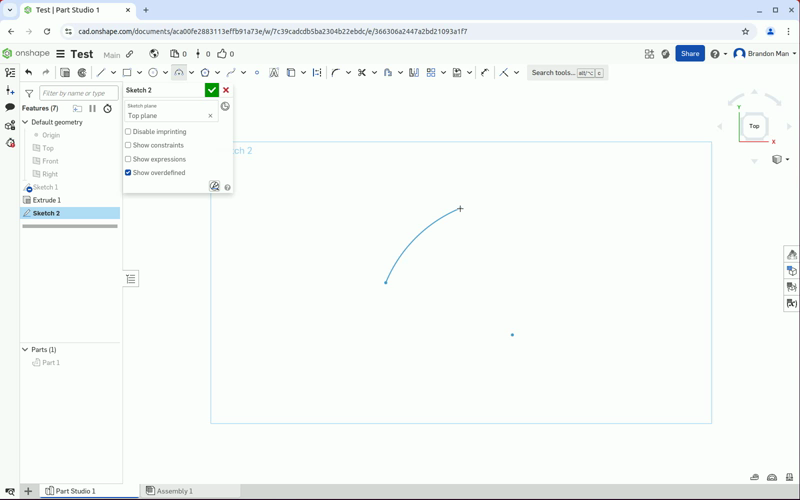
click(460, 208)
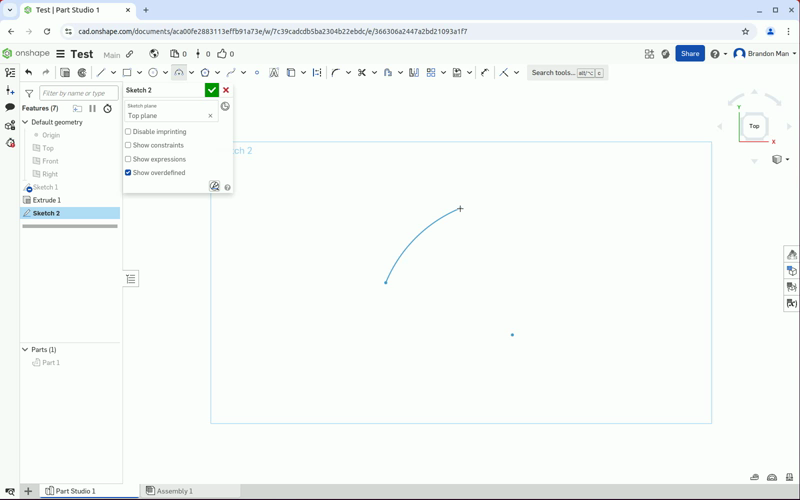
mouse_move(407, 230)
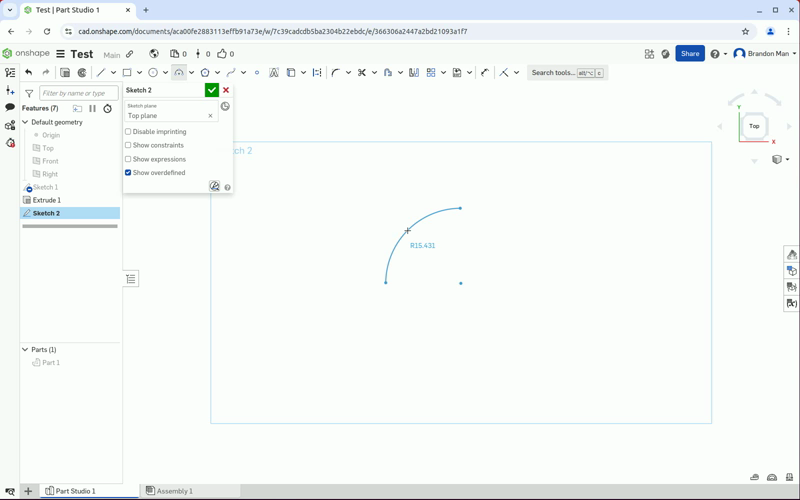
click(407, 230)
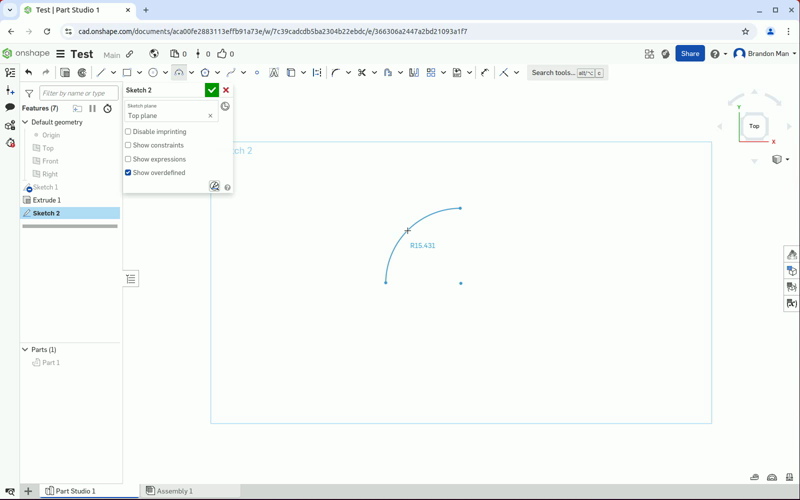
key_up(shift)
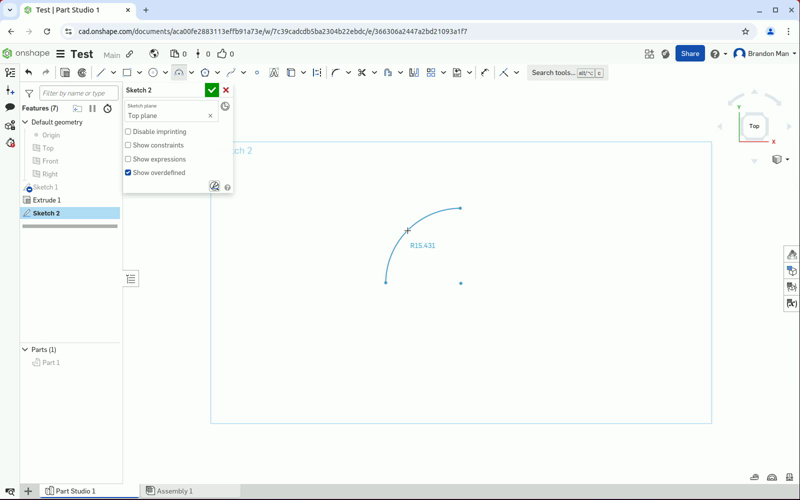
key(esc)
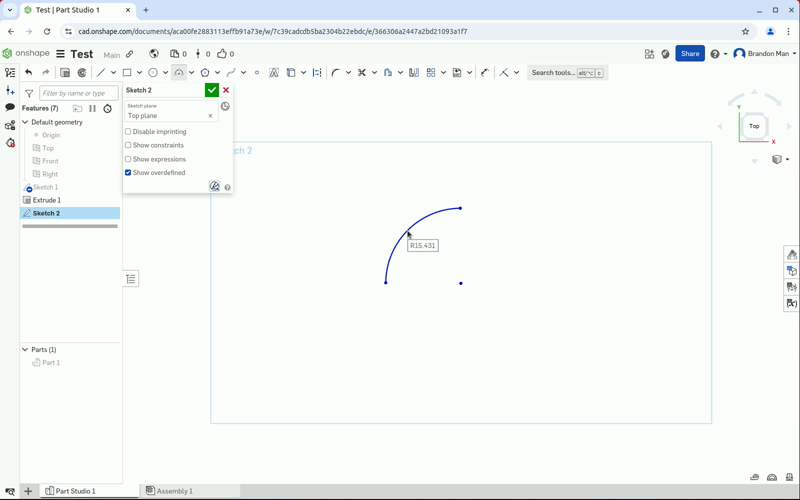
key(l)
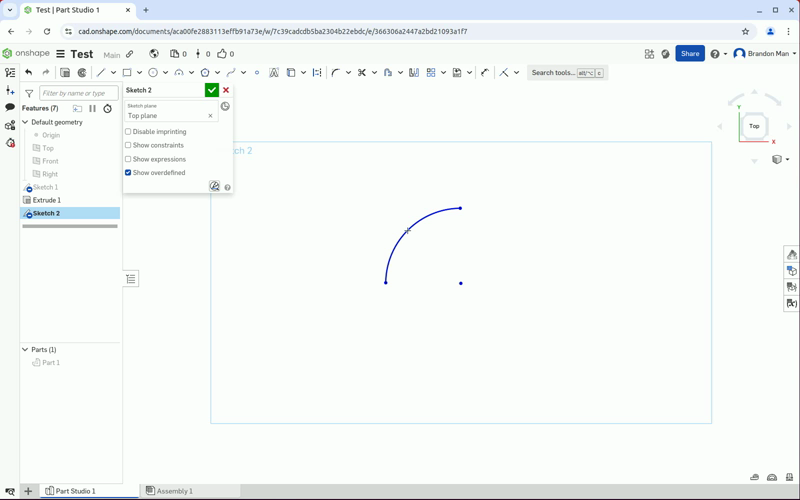
mouse_move(460, 208)
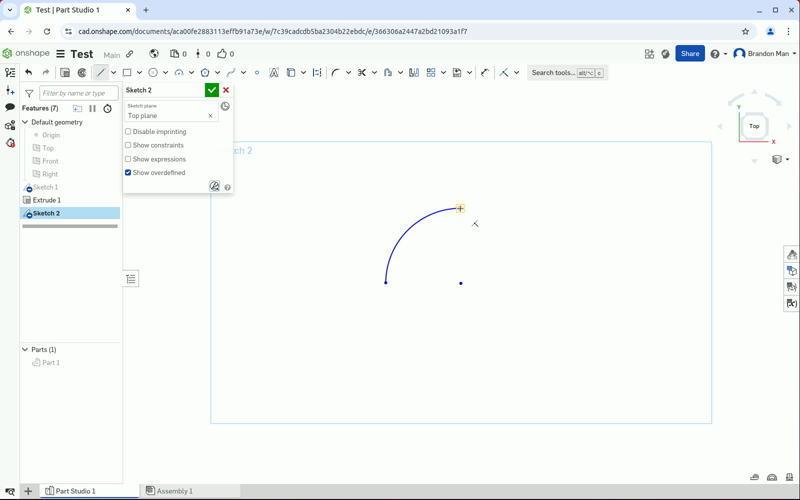
click(460, 208)
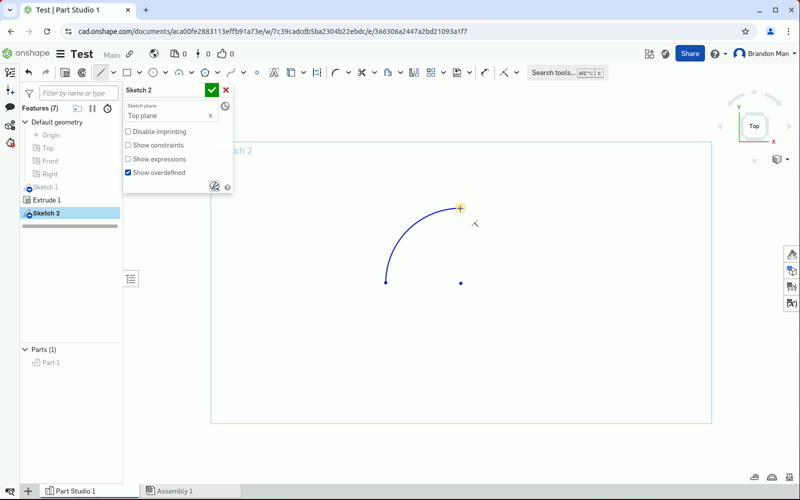
key_down(shift)
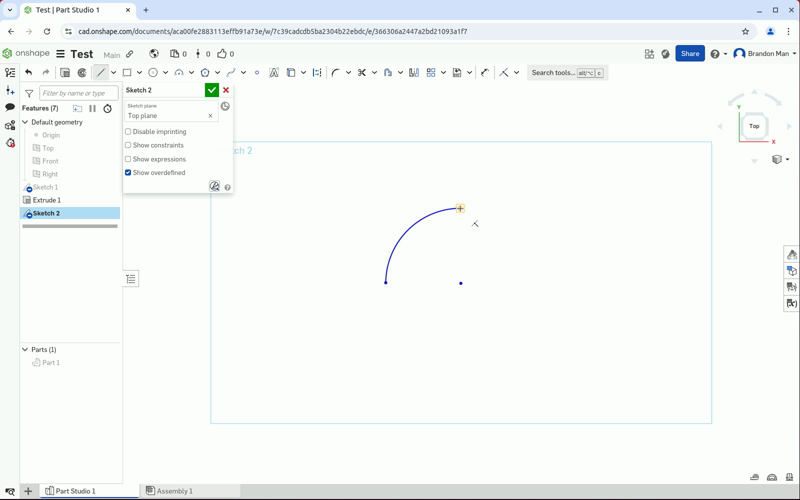
mouse_move(490, 208)
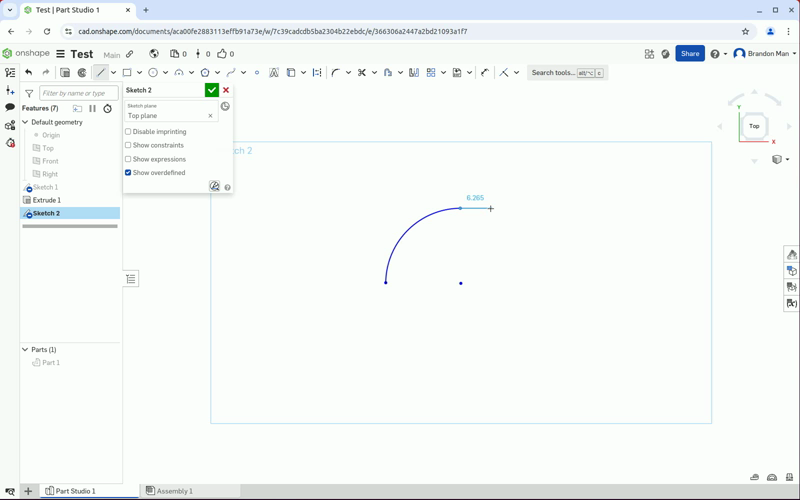
mouse_move(460, 170)
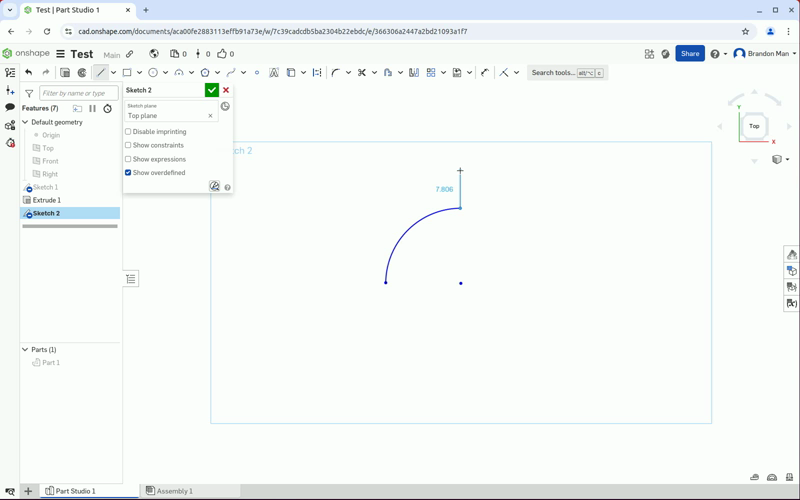
click(460, 170)
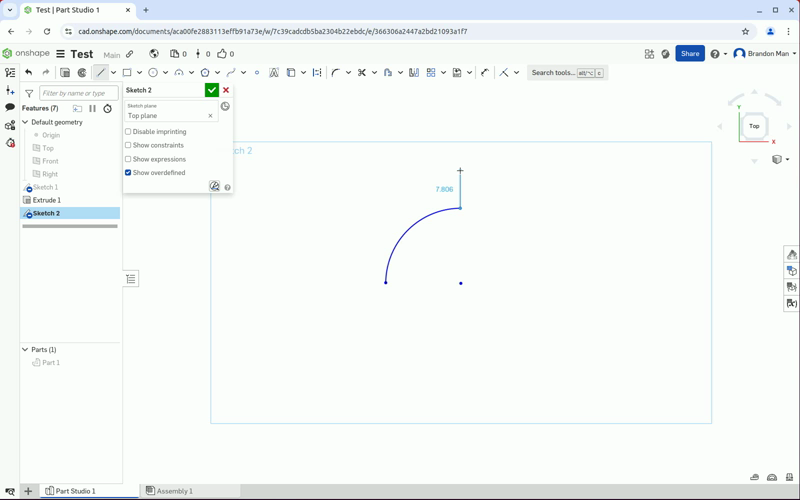
key_up(shift)
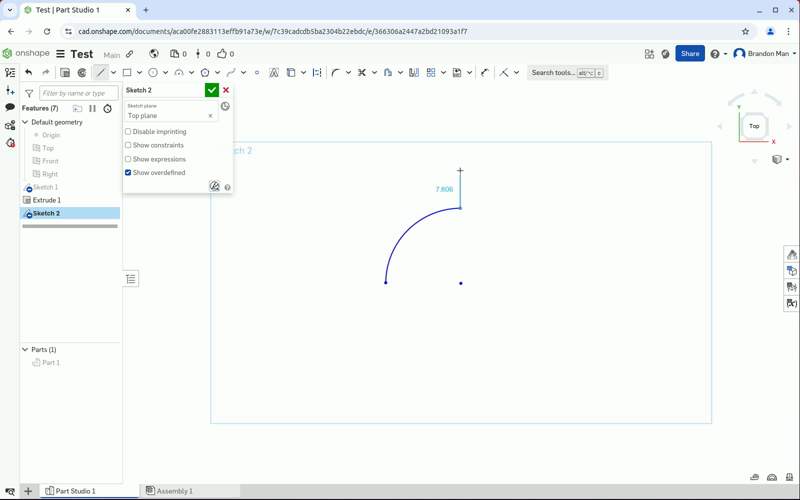
key(esc)
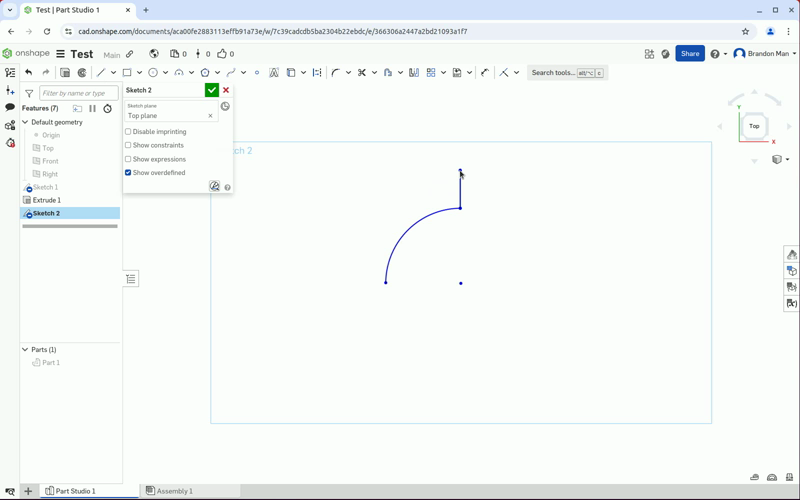
key(a)
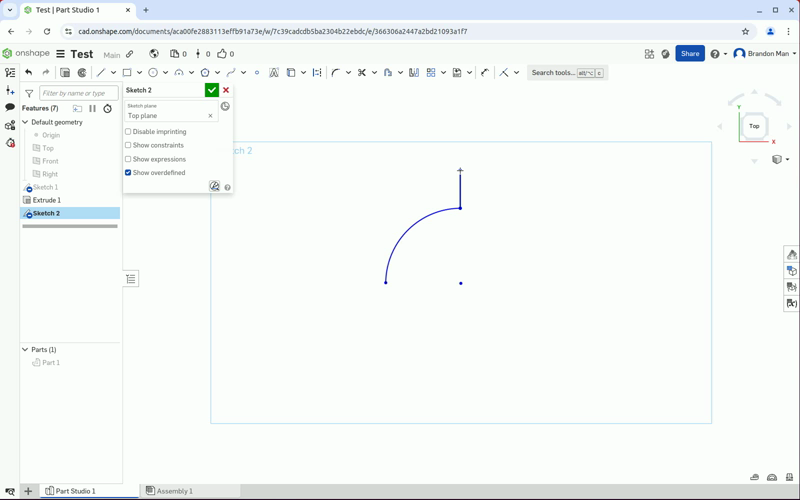
mouse_move(460, 170)
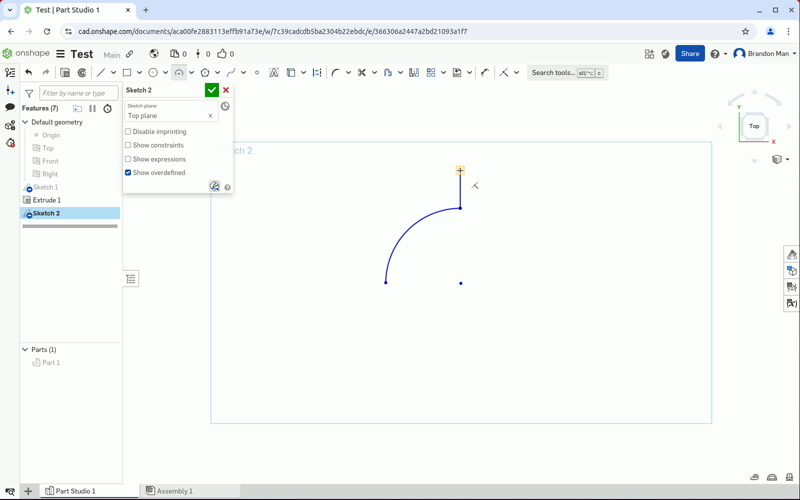
click(460, 170)
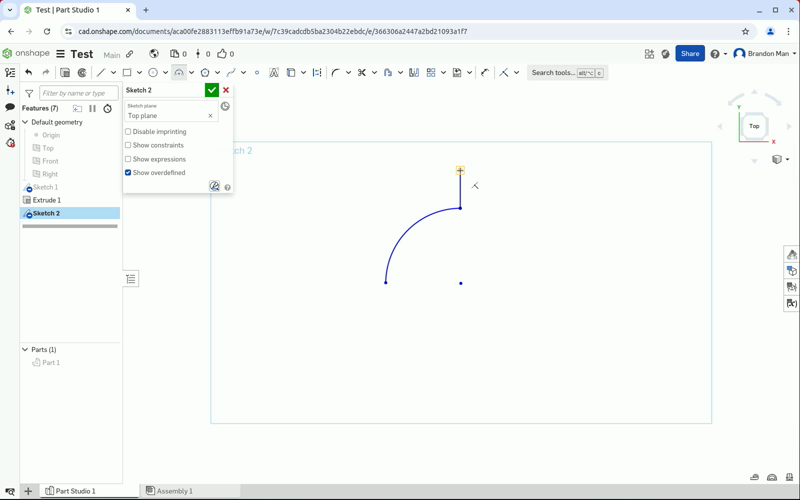
mouse_move(385, 282)
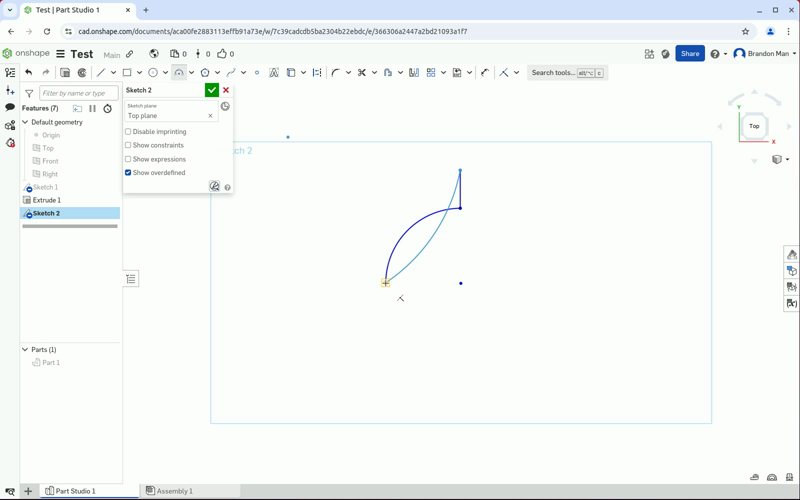
click(385, 282)
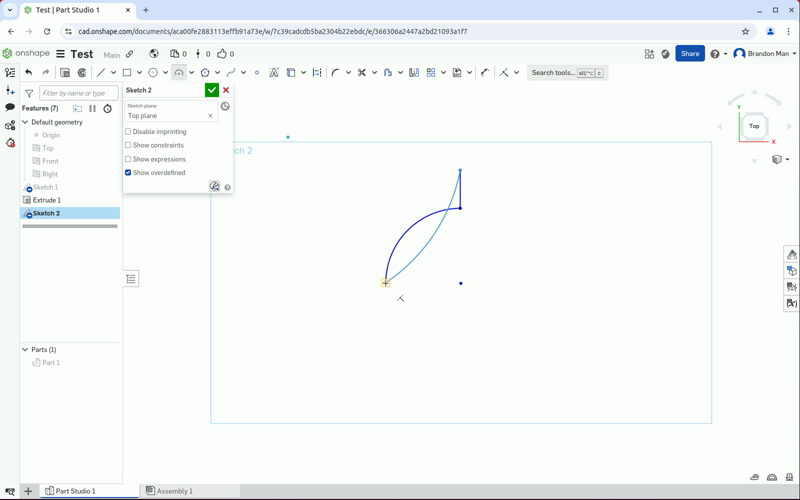
key_down(shift)
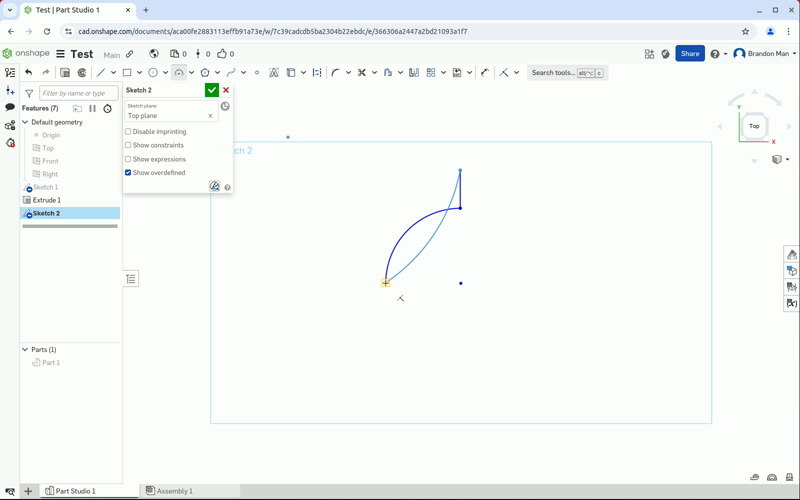
mouse_move(402, 213)
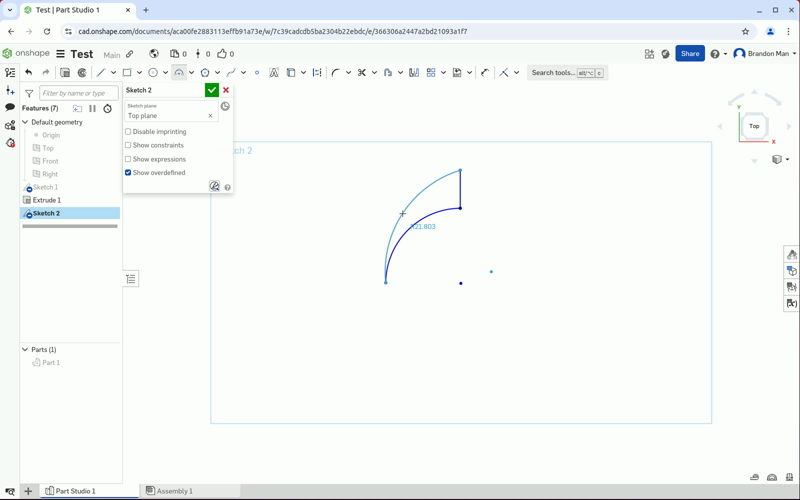
click(402, 213)
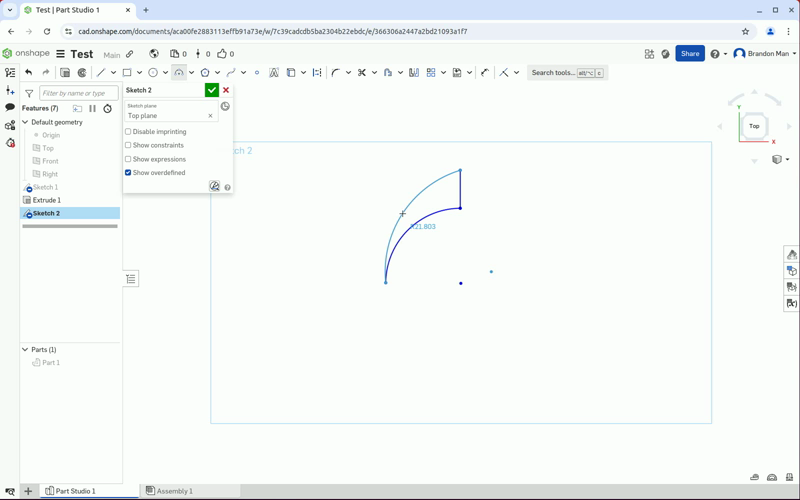
key_up(shift)
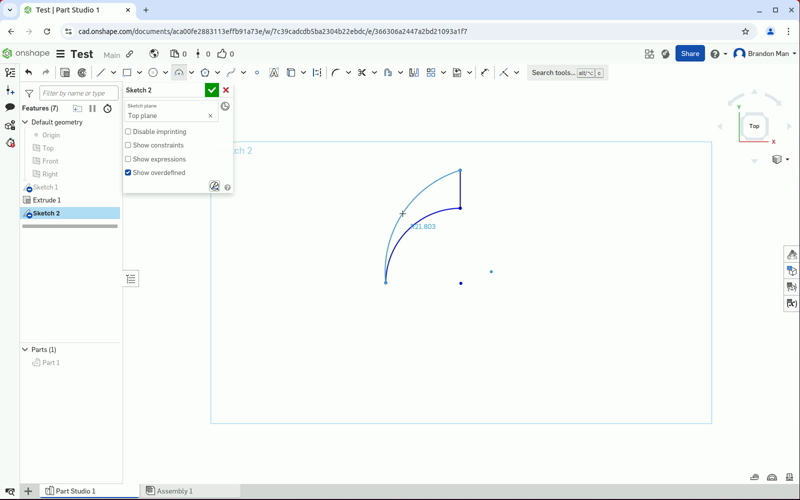
key(esc)
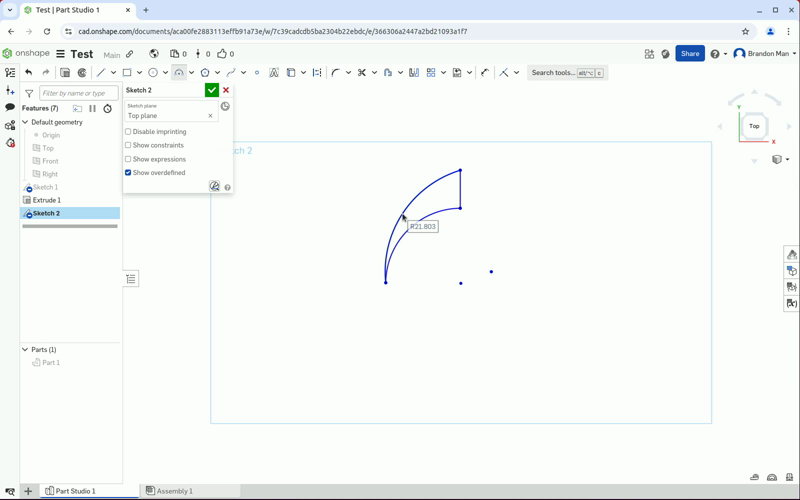
mouse_move(428, 204)
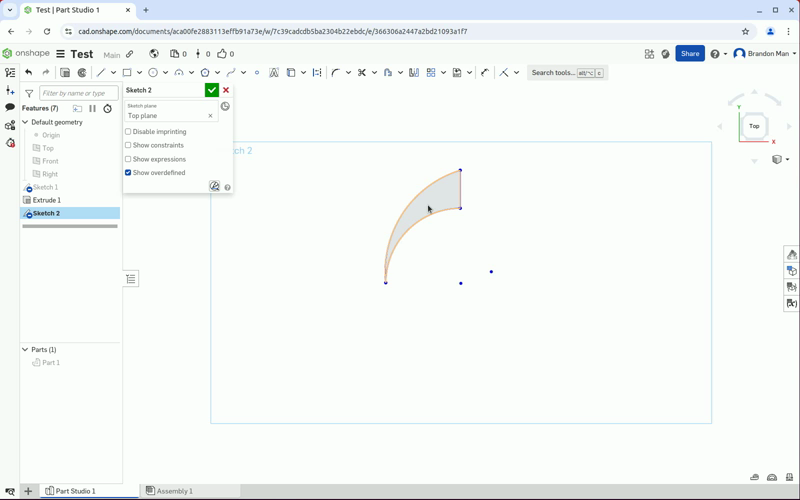
click(428, 204)
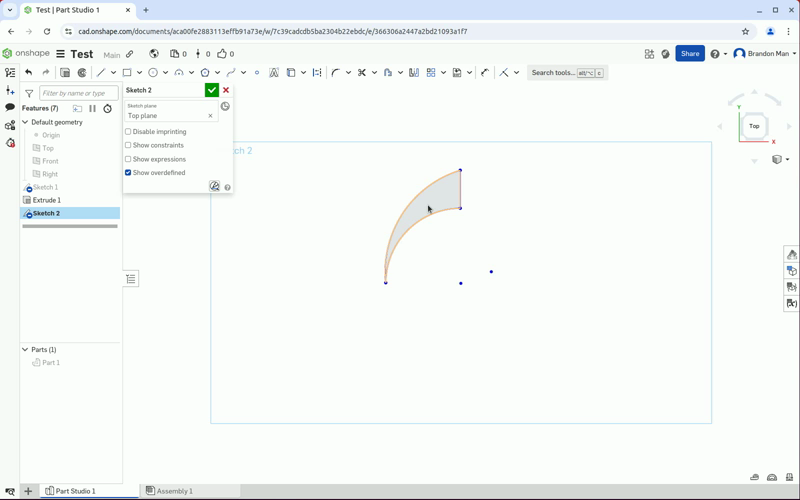
mouse_move(73, 352)
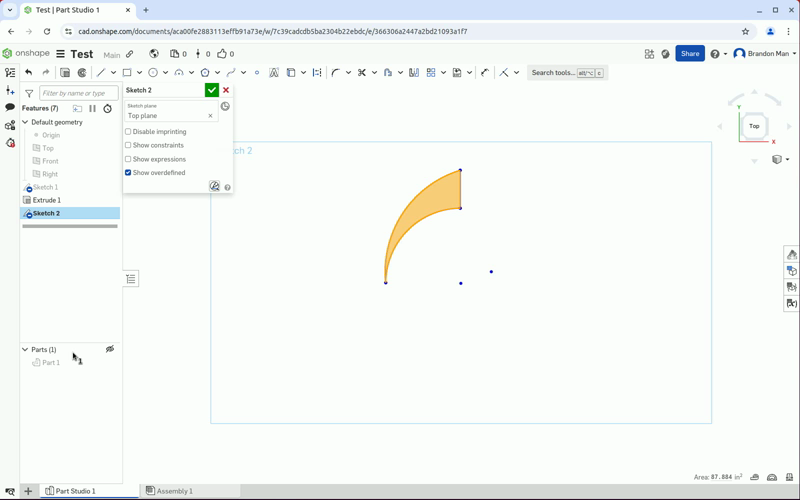
key(shift+y)
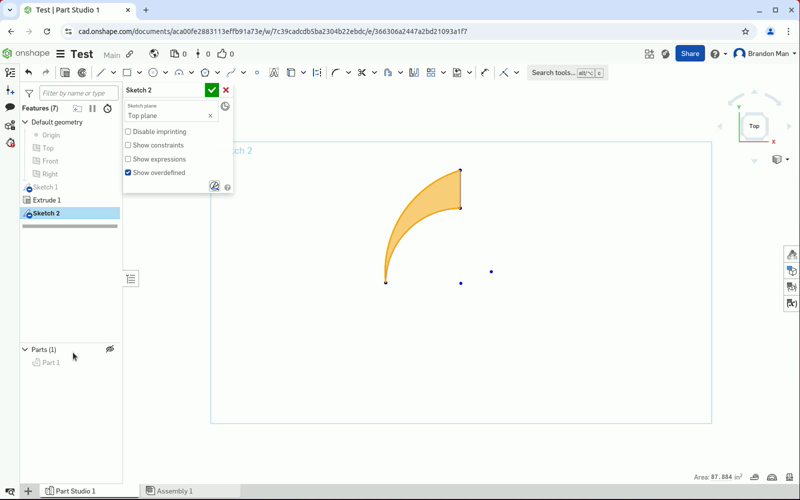
key(shift+e)
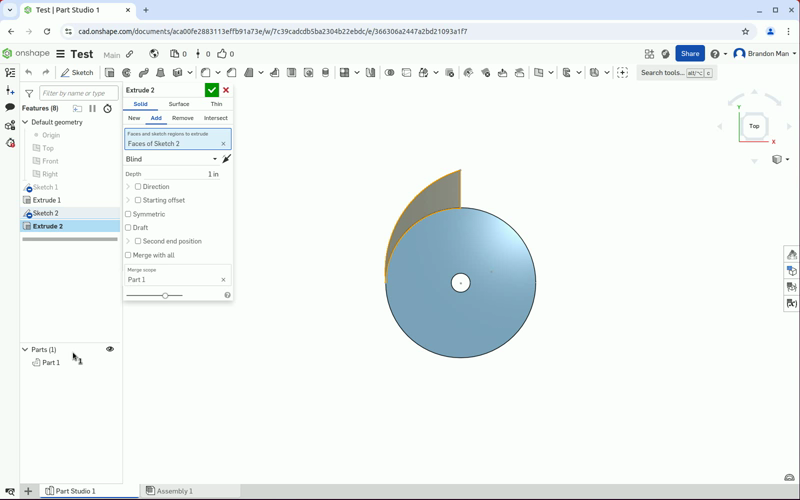
mouse_move(143, 106)
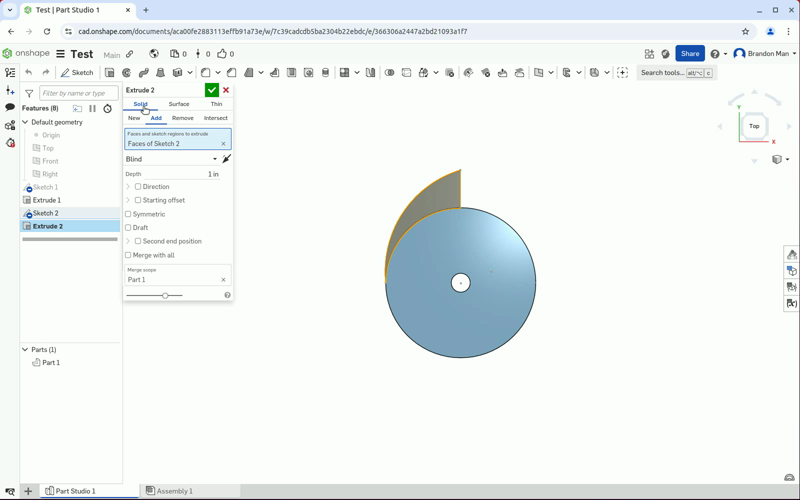
click(143, 106)
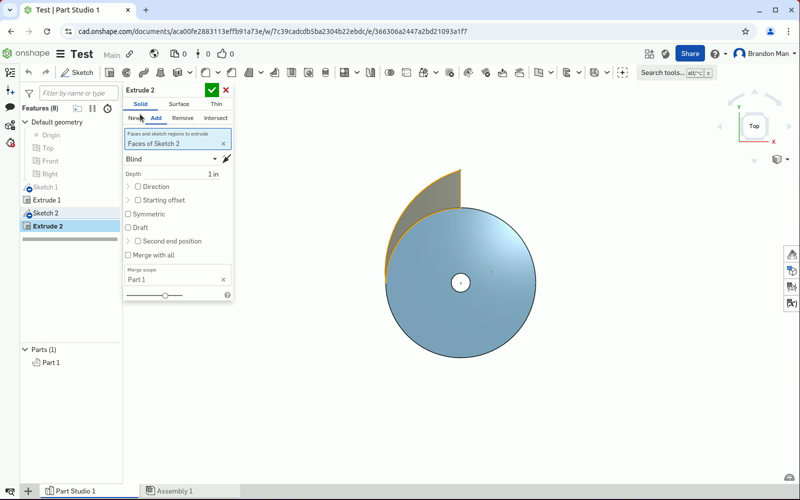
mouse_move(137, 120)
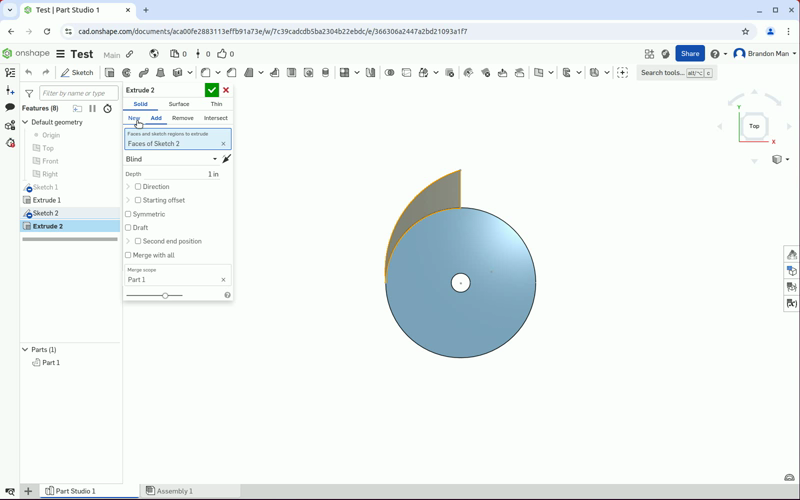
click(137, 120)
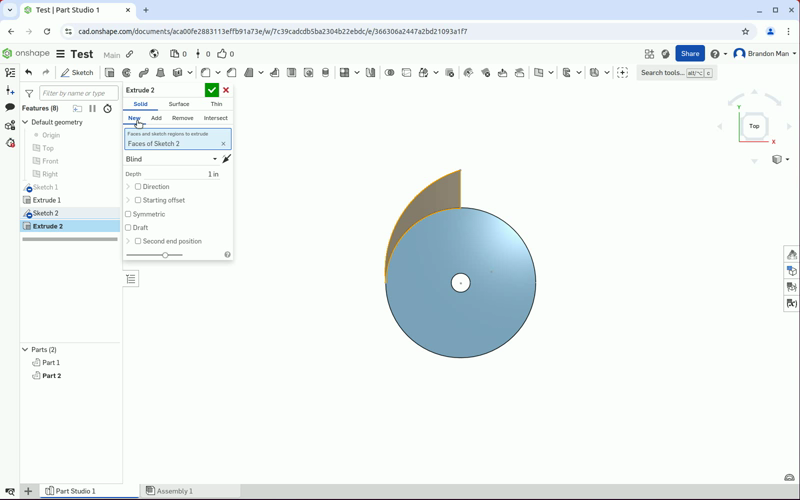
key(tab, 4)
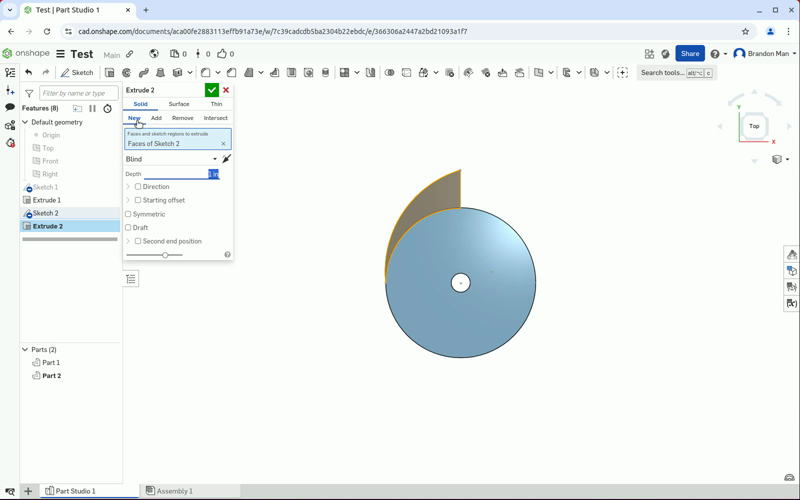
text(15.405)
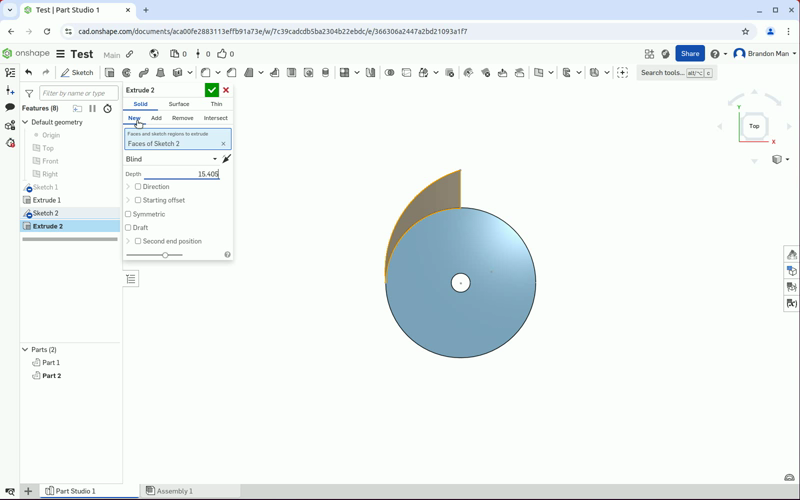
key(enter)
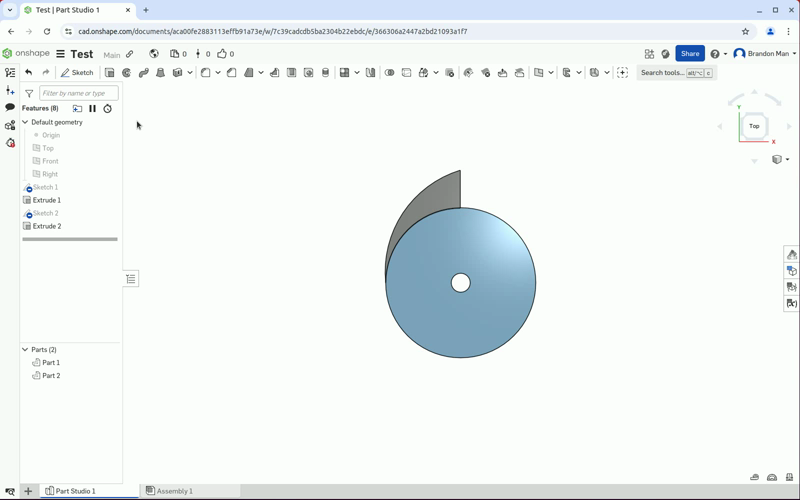
key(shift+h)
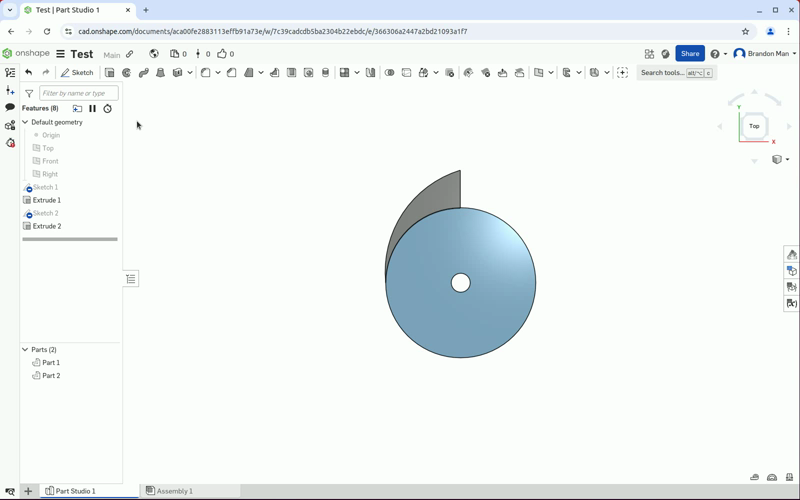
key(shift+h)
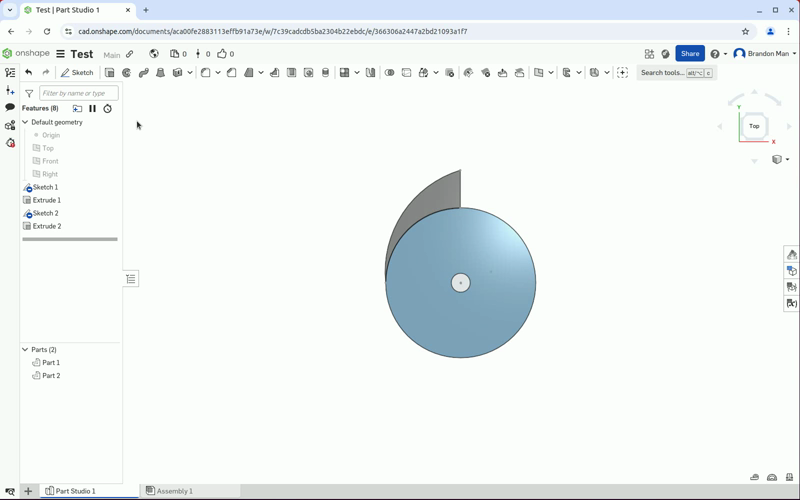
key(shift+7)
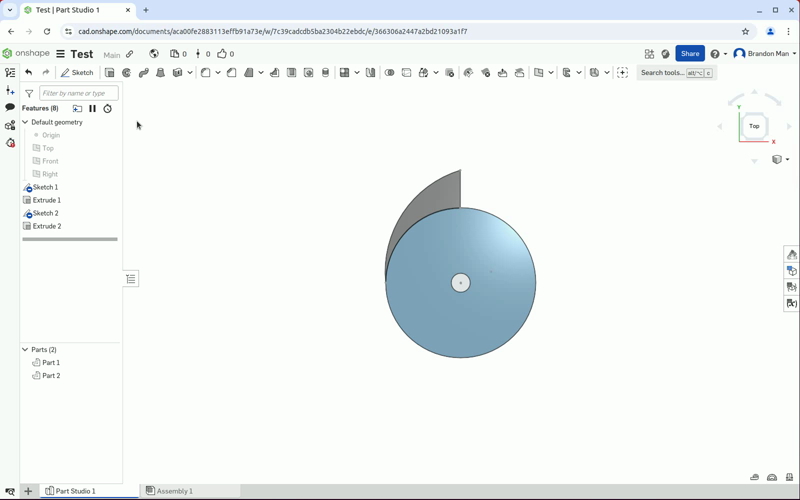
key(up, 3)
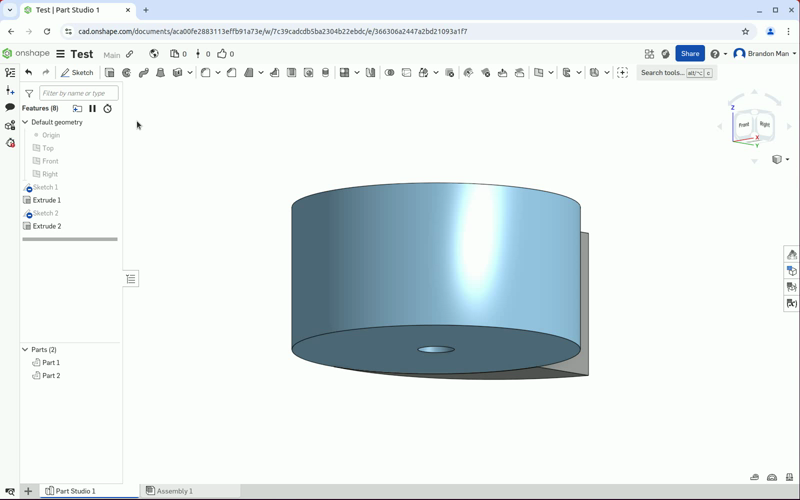
key(left, 3)
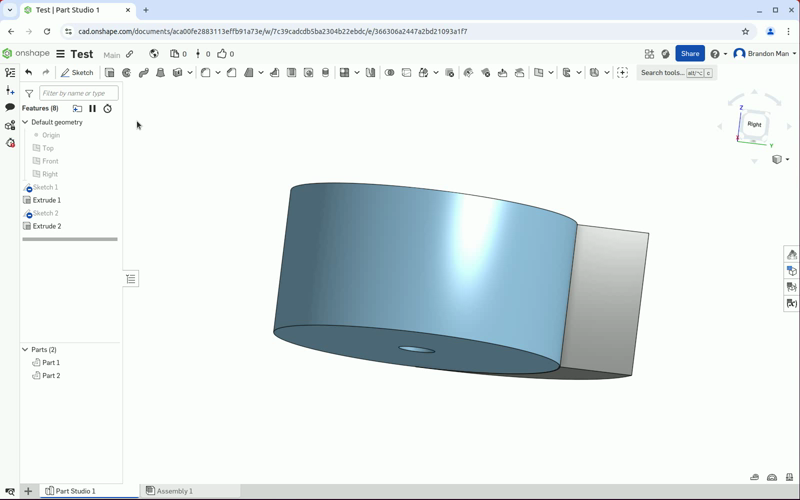
key(right, 3)
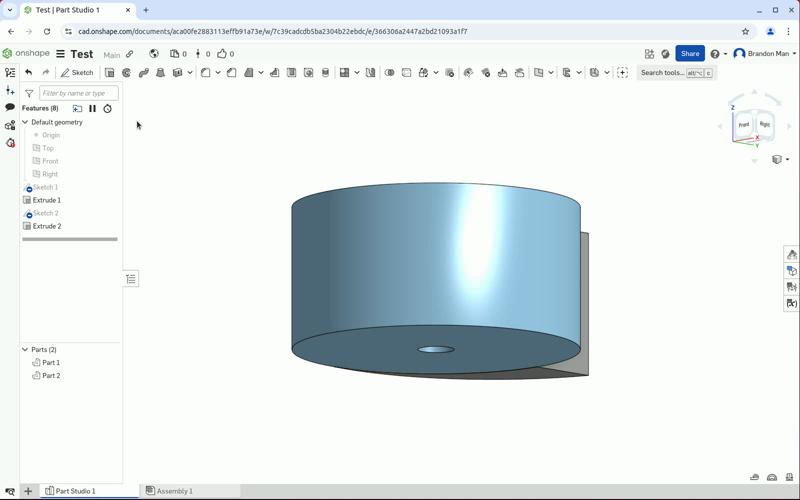
key(down, 3)
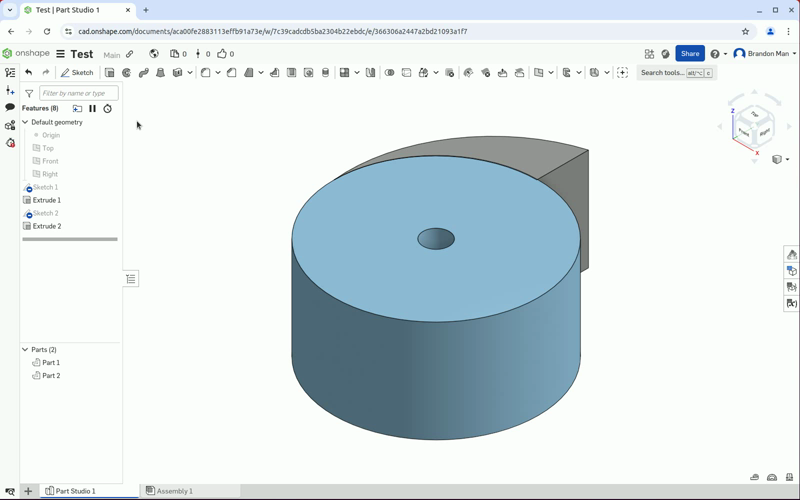
mouse_move(73, 189)
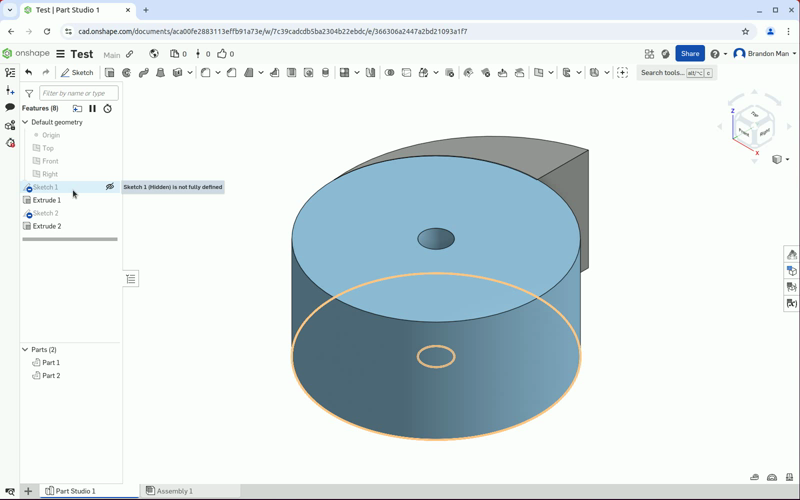
click(73, 189)